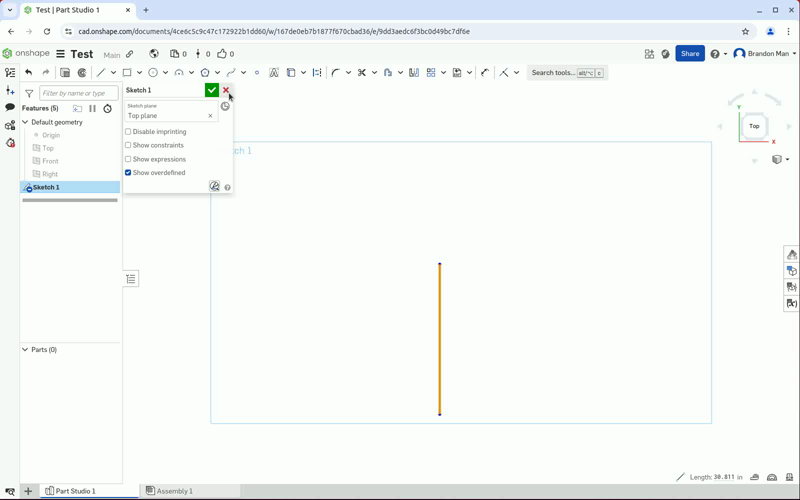
key(shift+h)
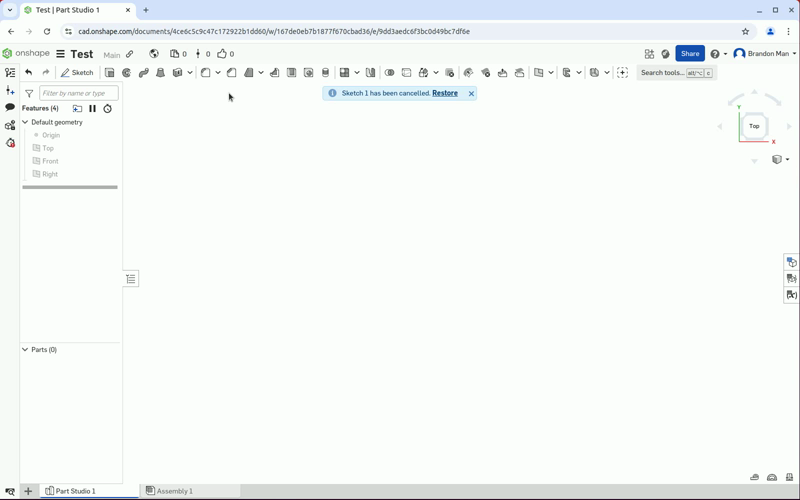
mouse_move(73, 352)
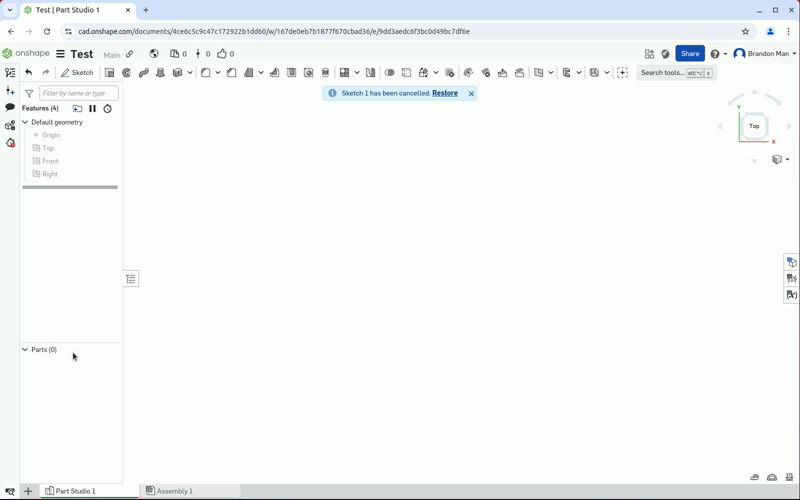
key(y)
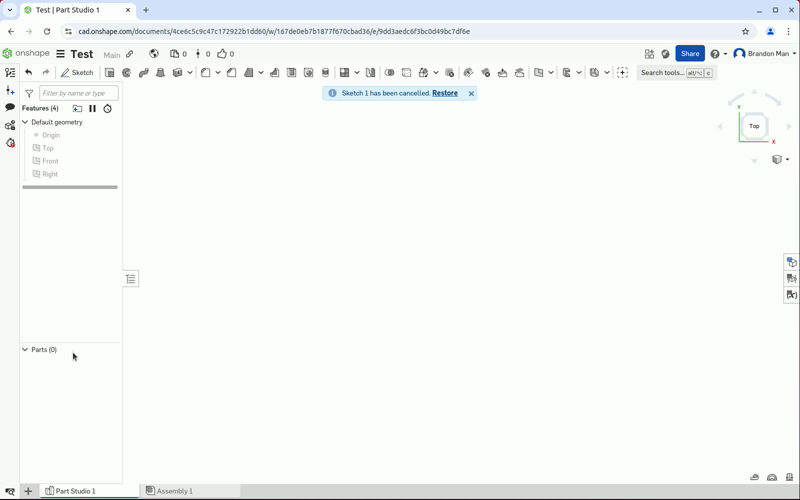
key(shift+p)
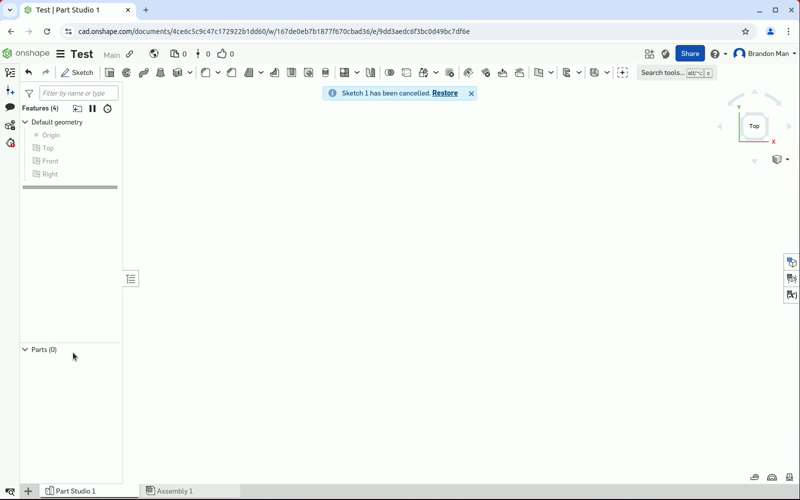
key(space)
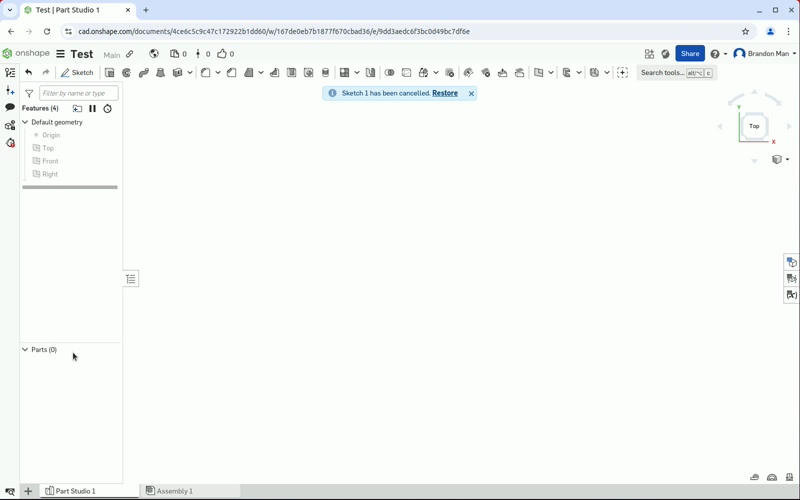
key_down(shift)
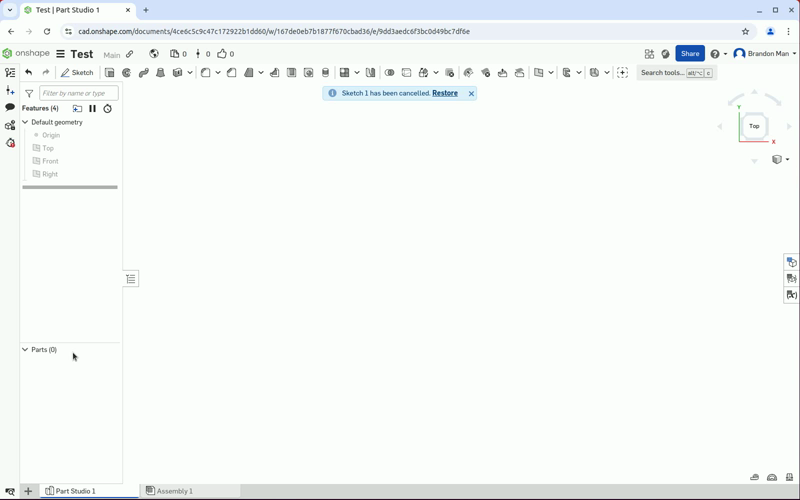
key(up)
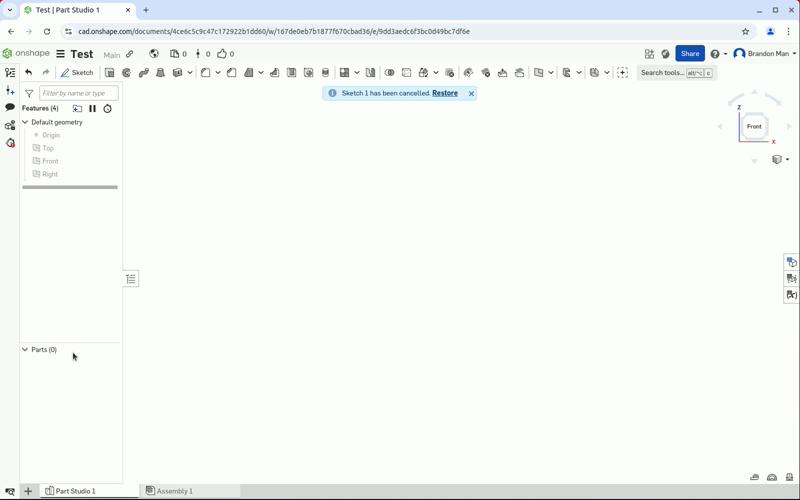
key_up(shift)
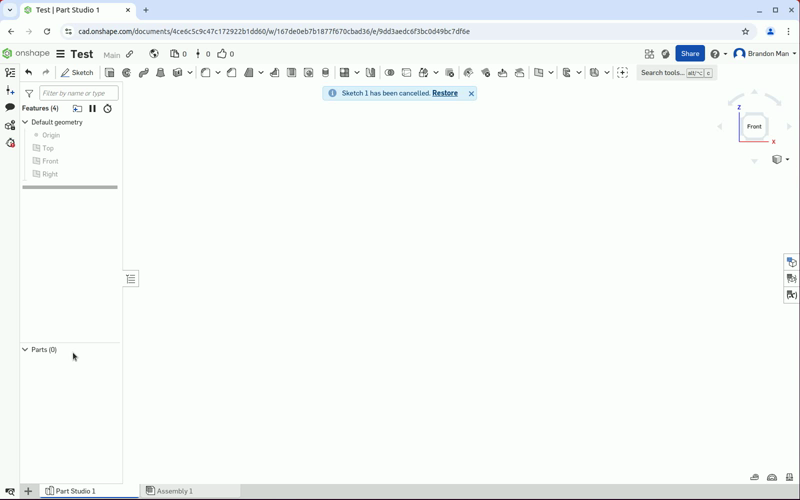
mouse_move(73, 352)
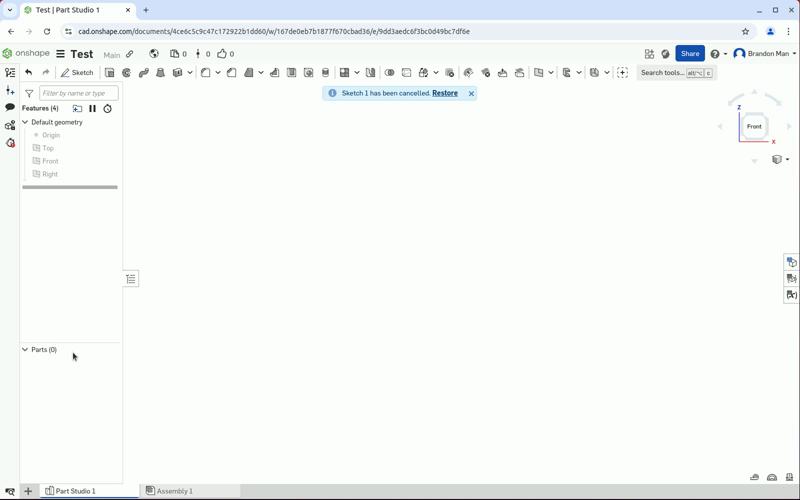
key(shift+y)
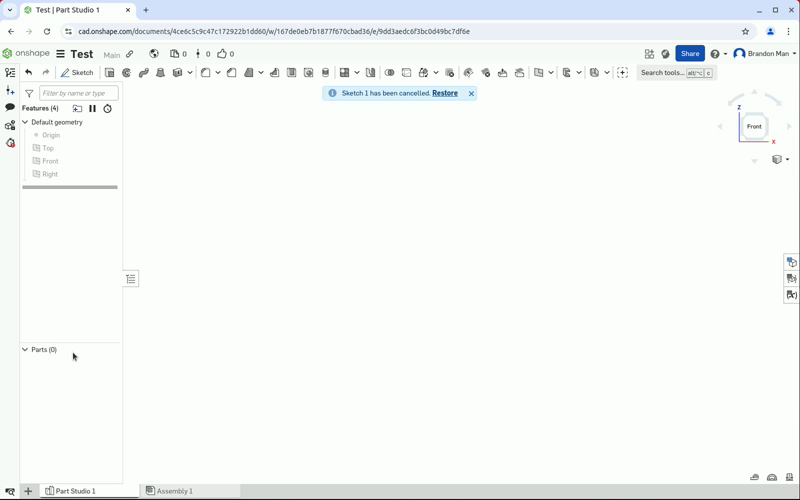
key(shift+s)
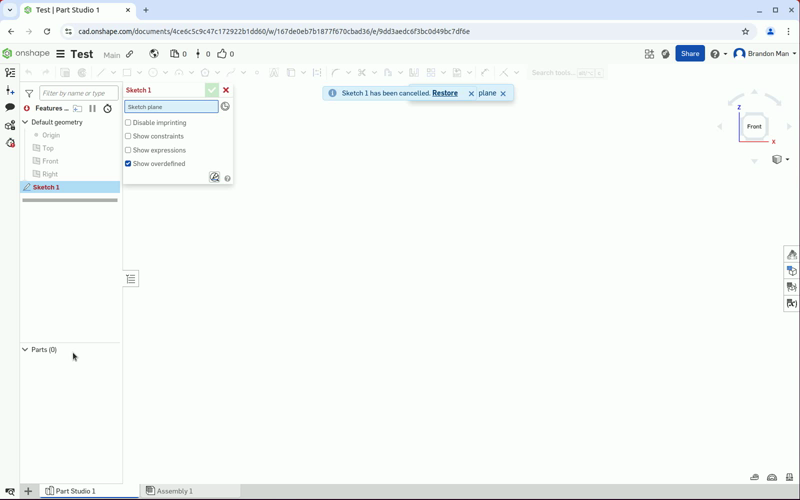
mouse_move(73, 163)
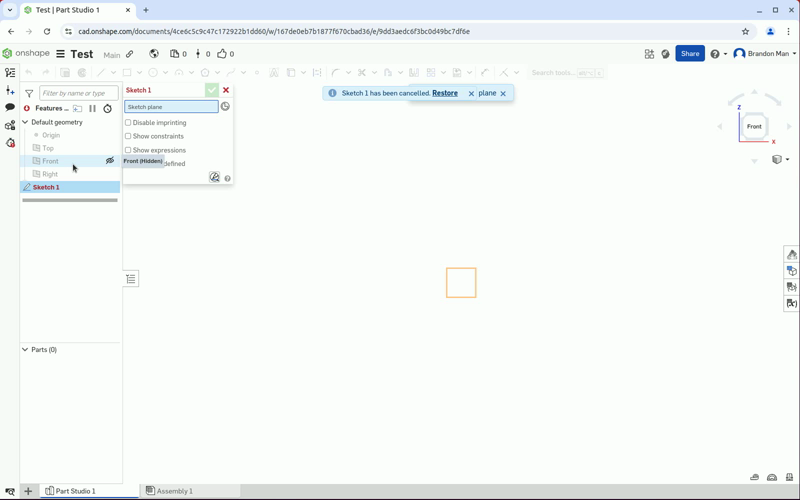
click(73, 163)
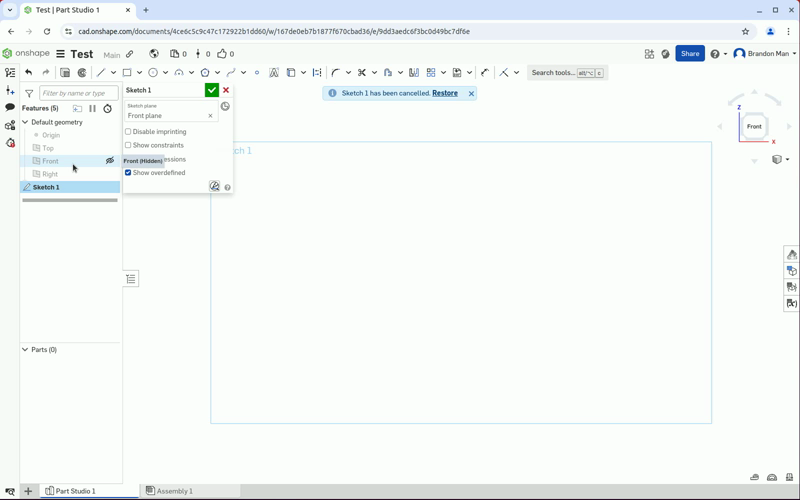
mouse_move(73, 352)
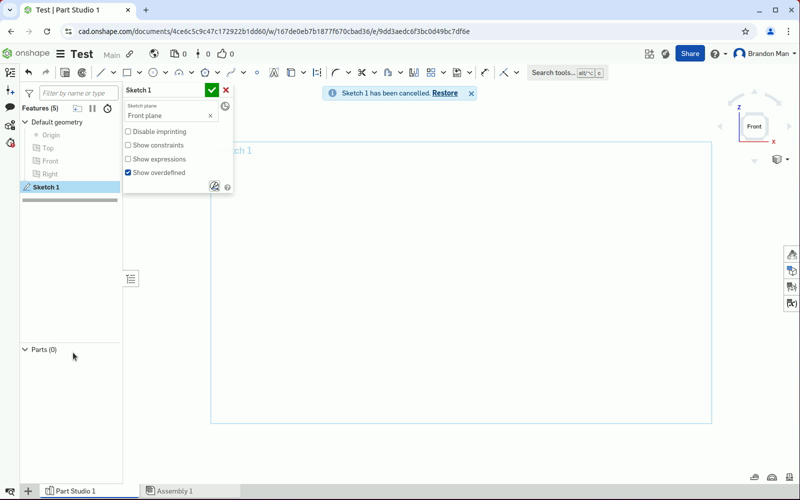
key(y)
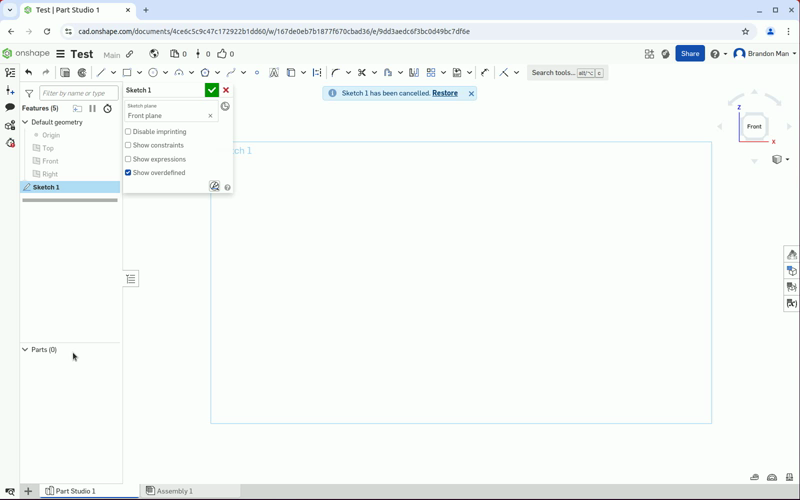
key(l)
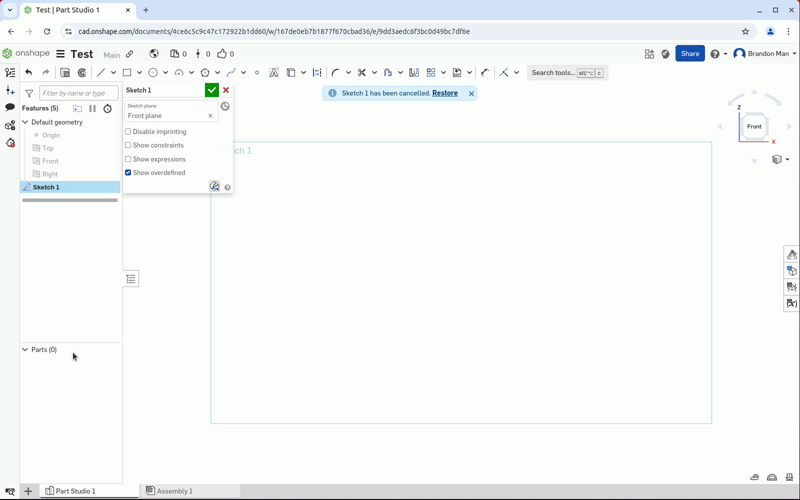
key_down(shift)
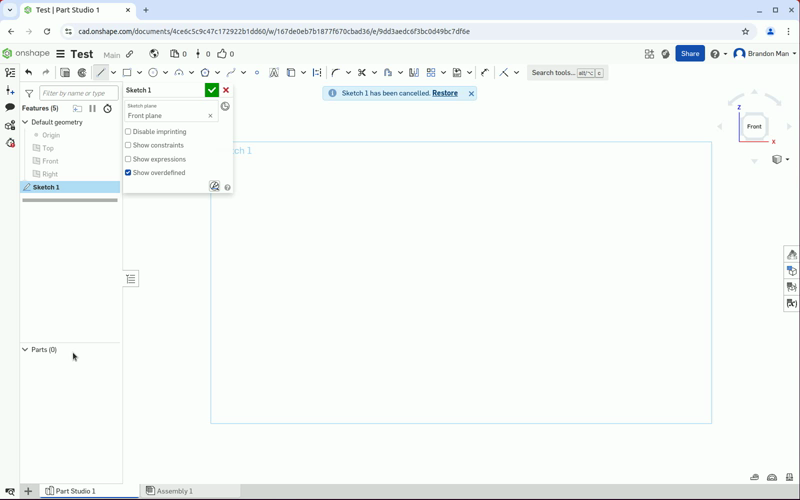
mouse_move(348, 339)
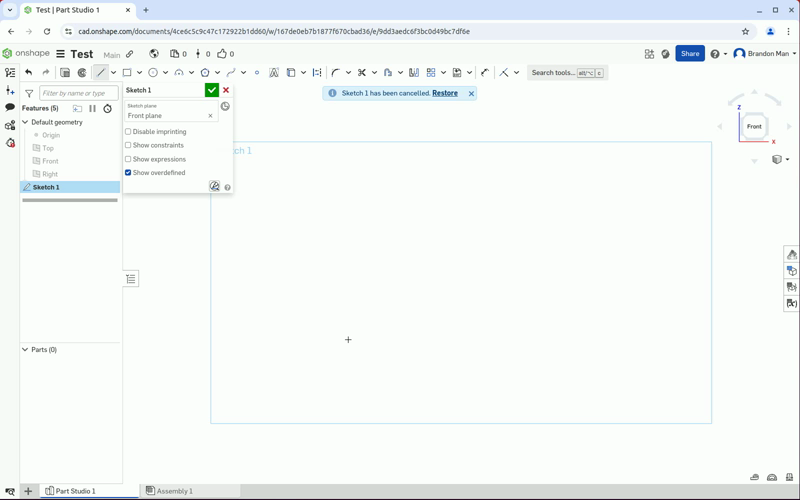
click(348, 339)
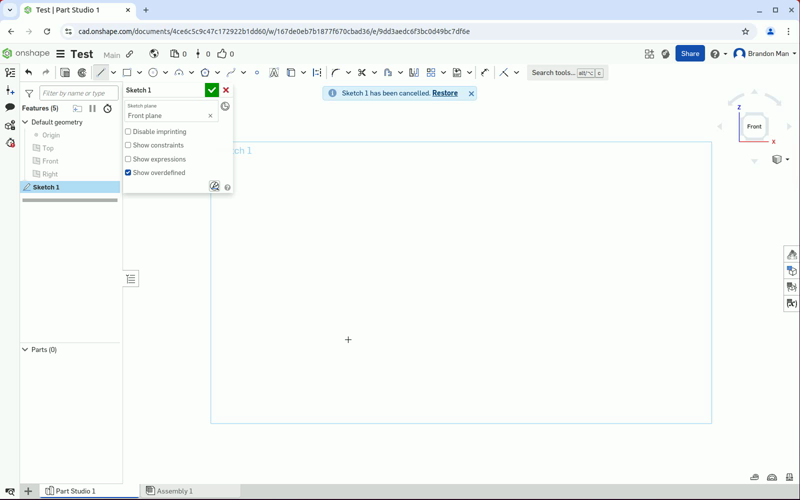
key_up(shift)
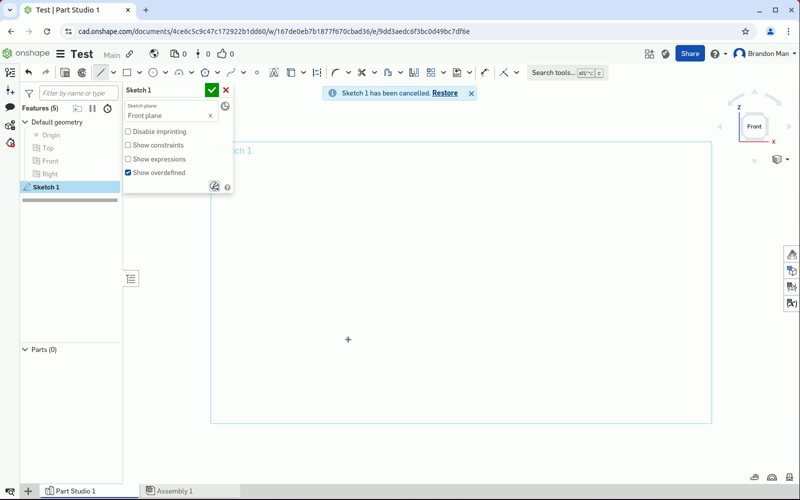
key_down(shift)
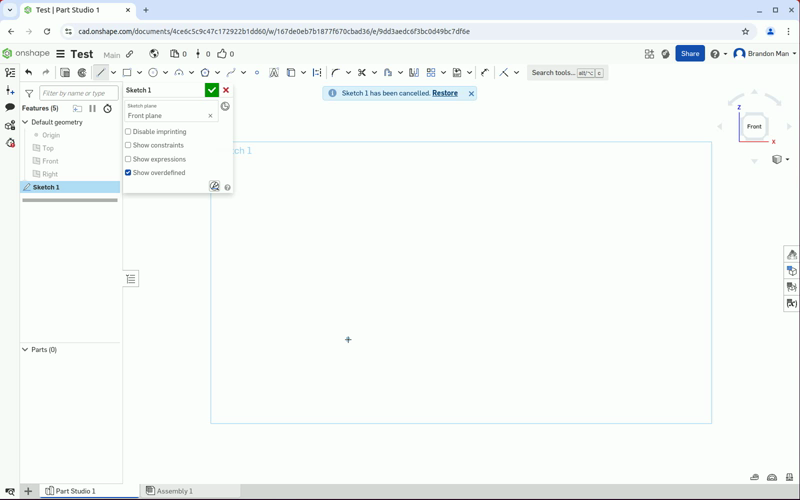
mouse_move(572, 339)
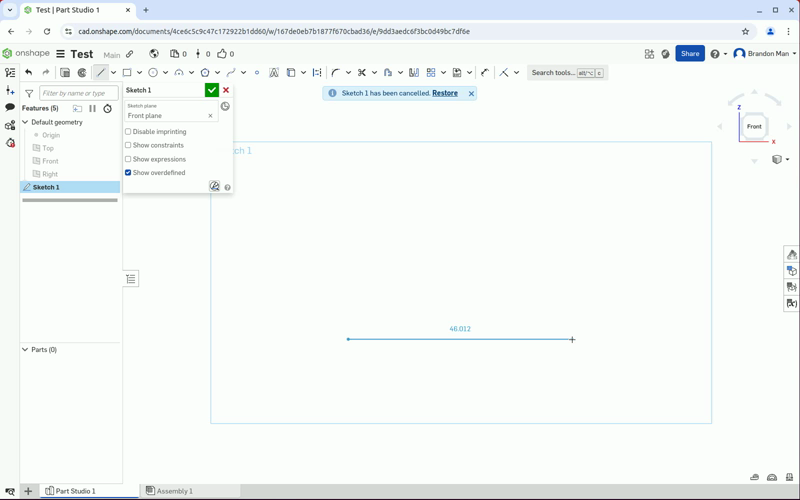
click(572, 339)
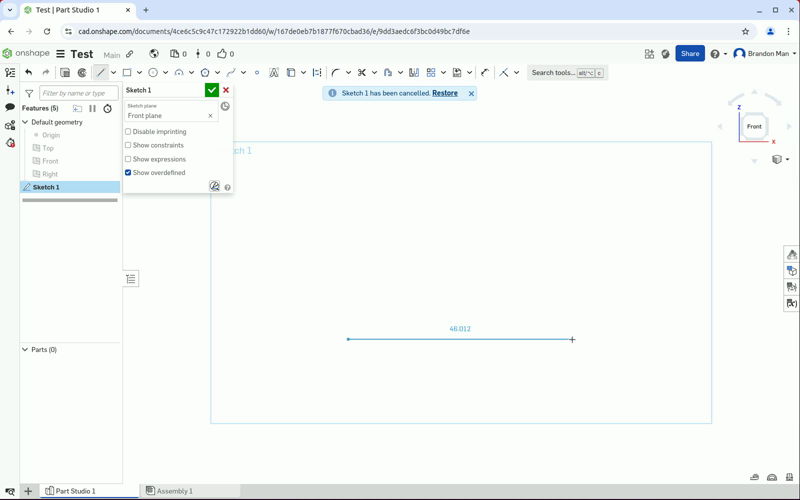
key_up(shift)
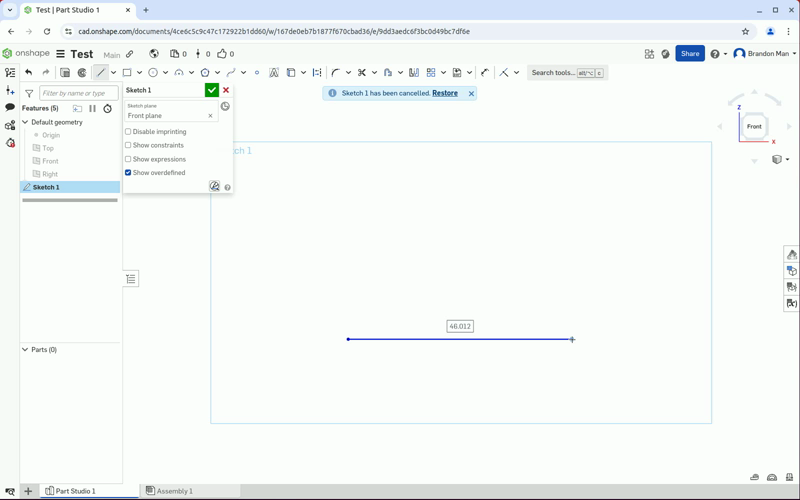
key_down(shift)
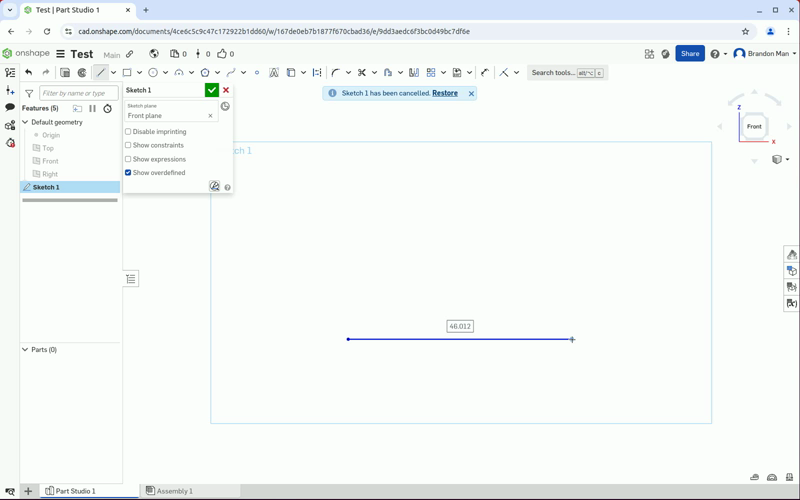
mouse_move(589, 339)
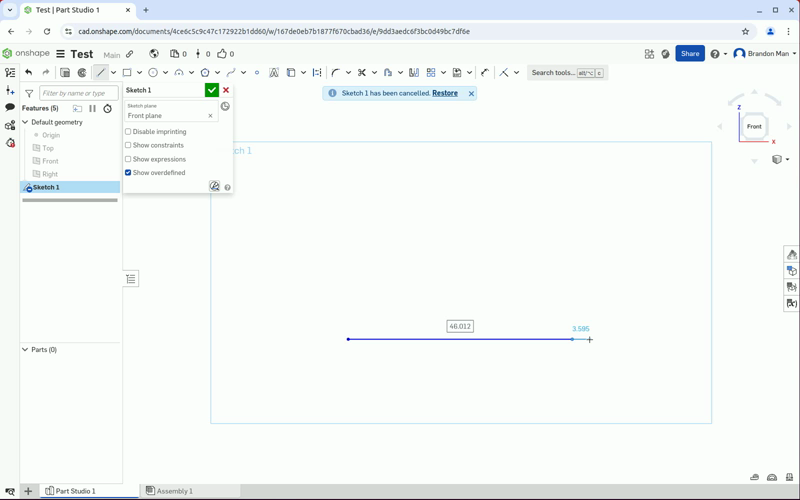
mouse_move(572, 282)
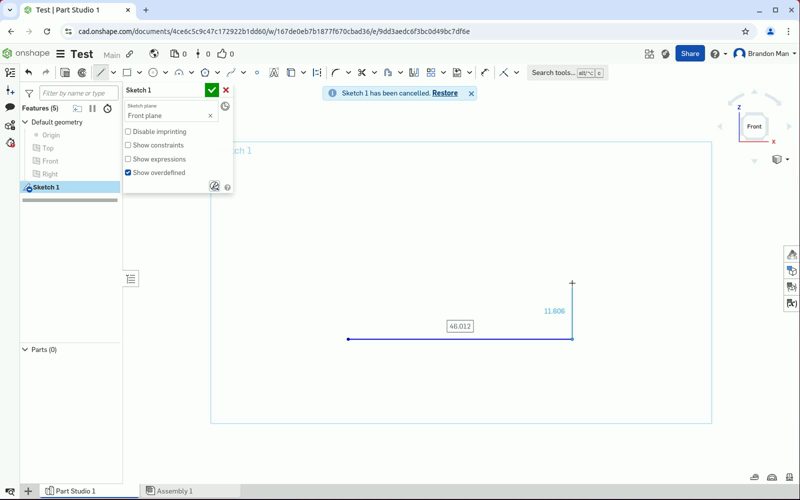
click(572, 282)
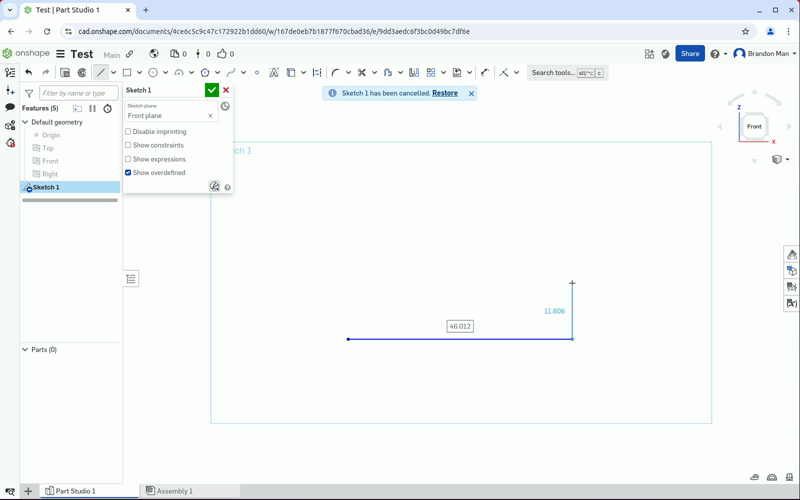
key_up(shift)
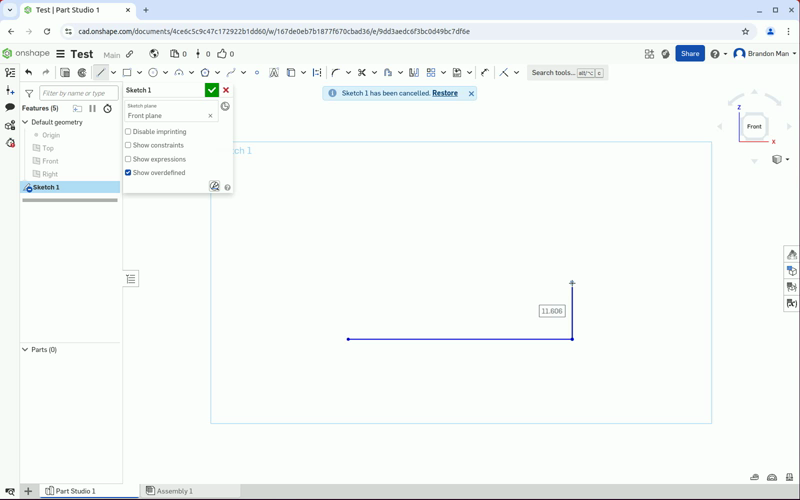
key_down(shift)
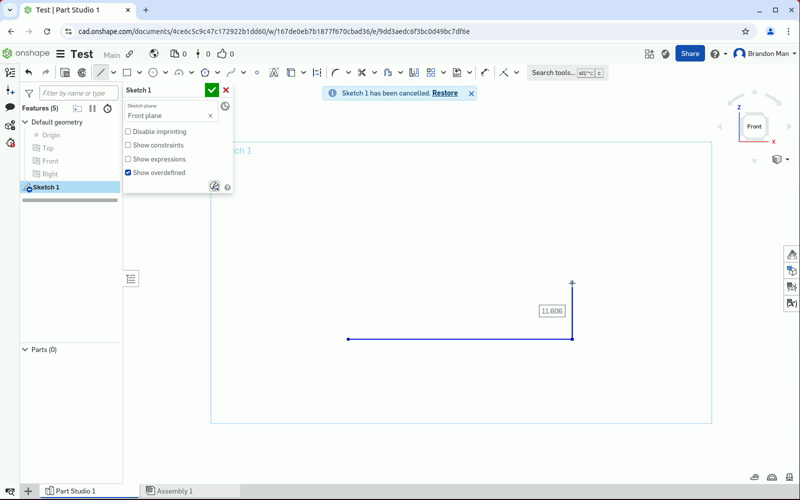
mouse_move(487, 282)
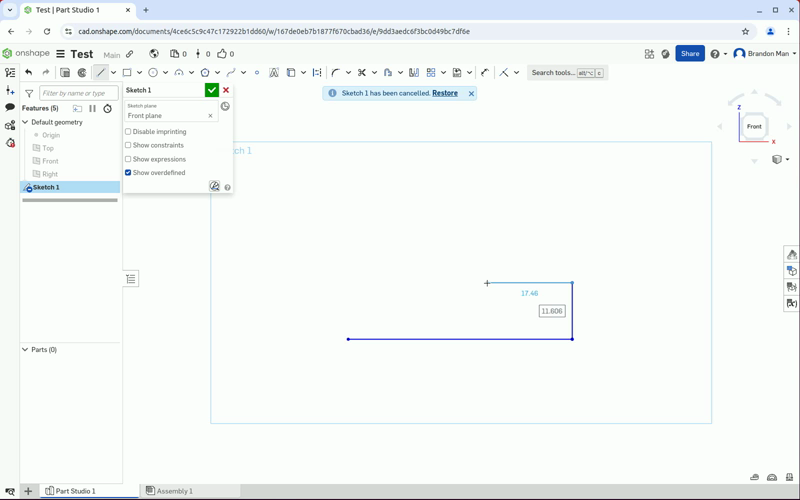
click(487, 282)
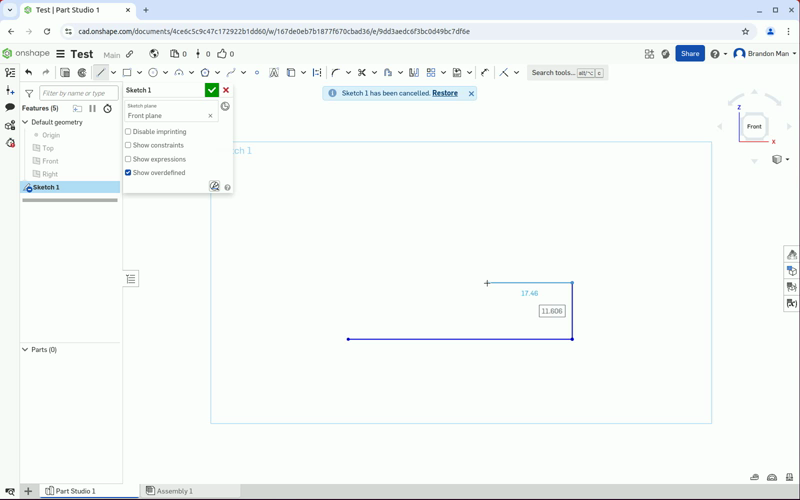
key_up(shift)
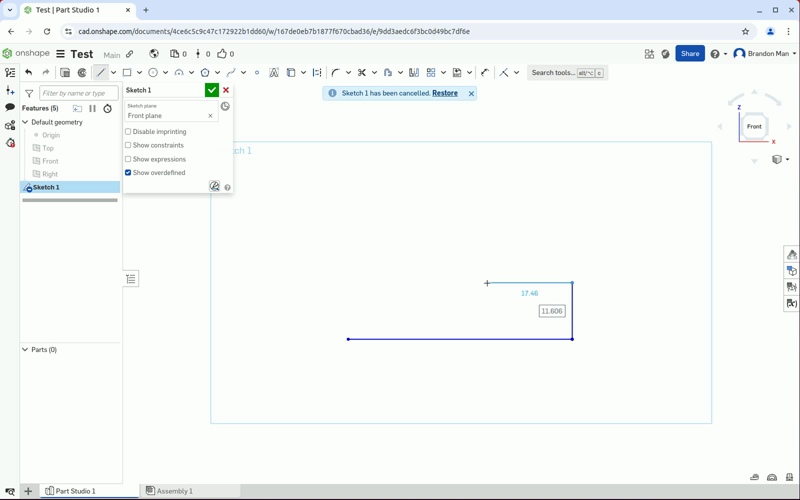
key_down(shift)
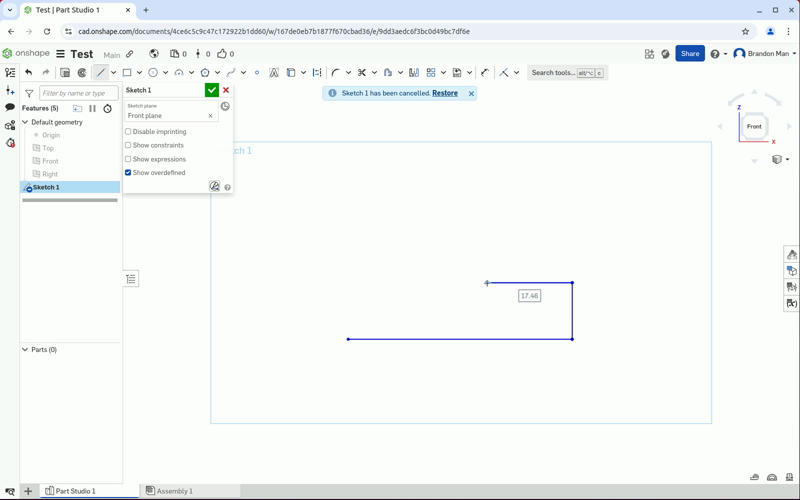
mouse_move(517, 282)
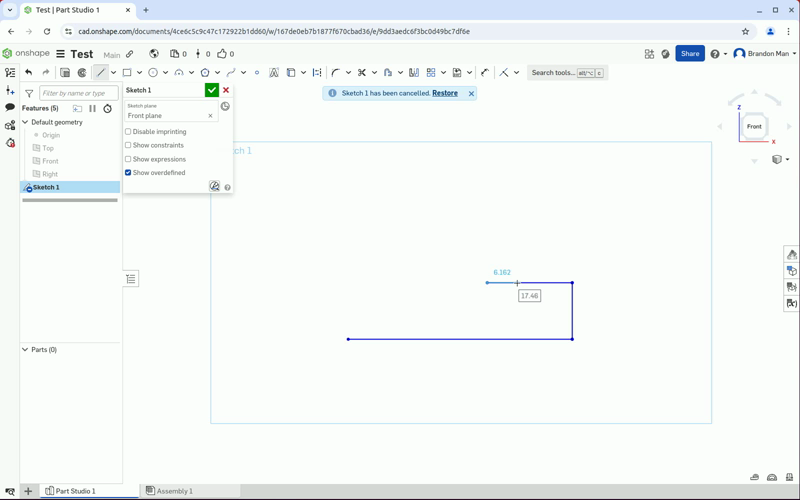
mouse_move(487, 226)
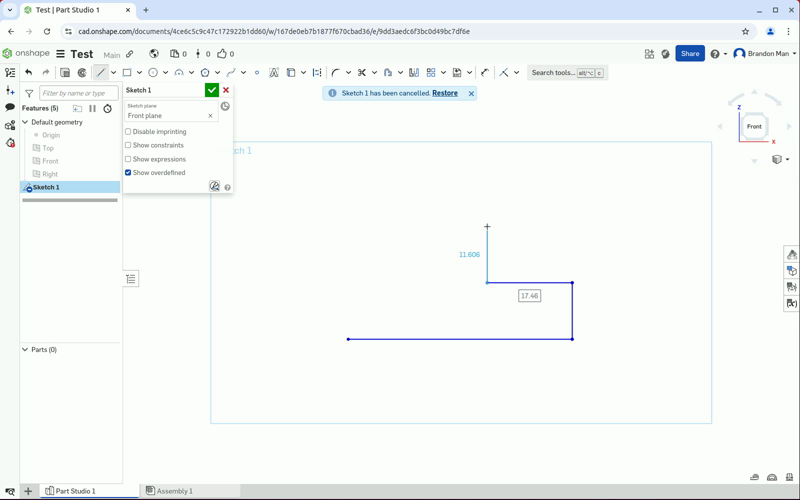
click(487, 226)
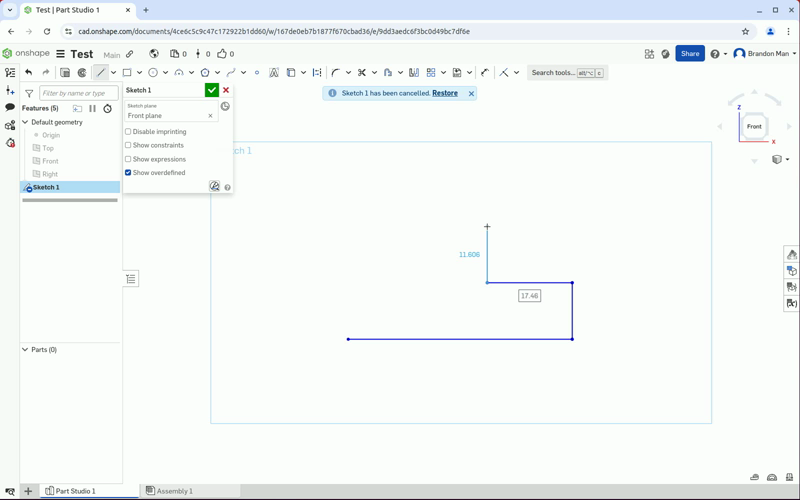
key_up(shift)
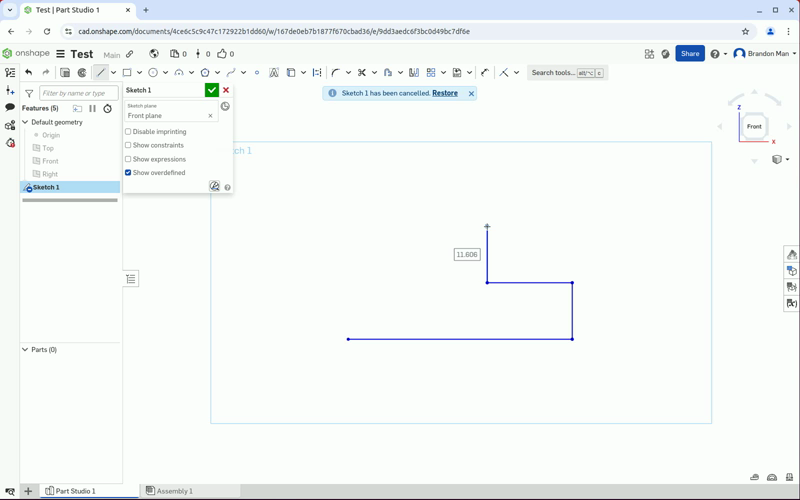
key_down(shift)
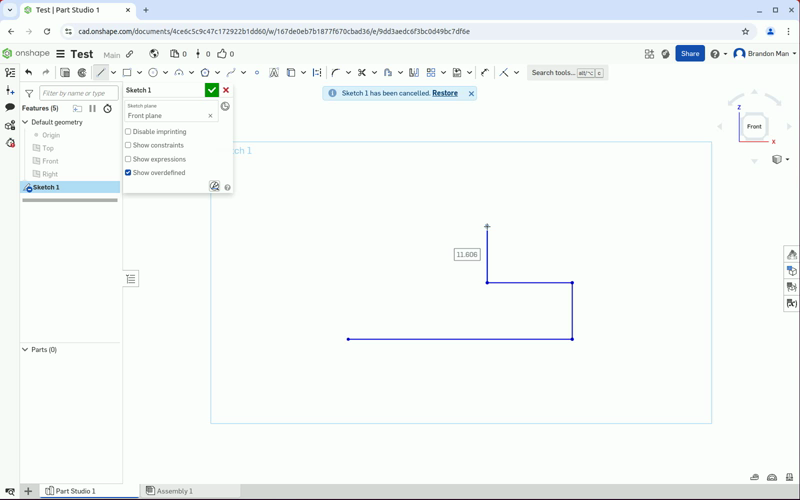
mouse_move(348, 226)
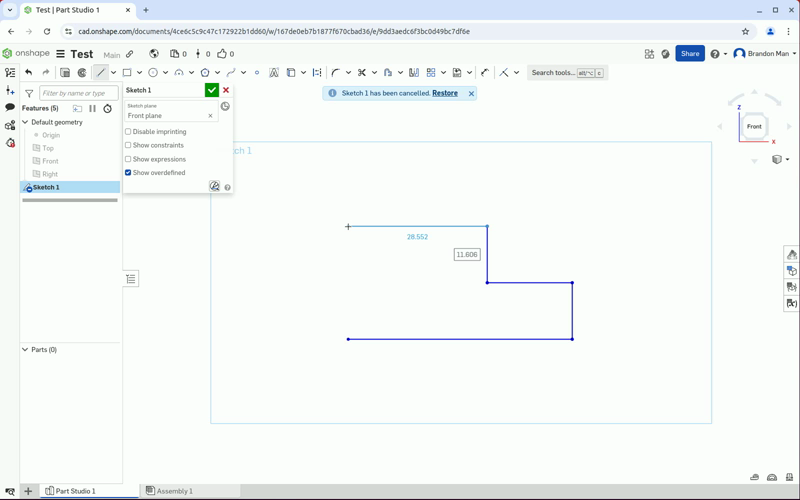
click(348, 226)
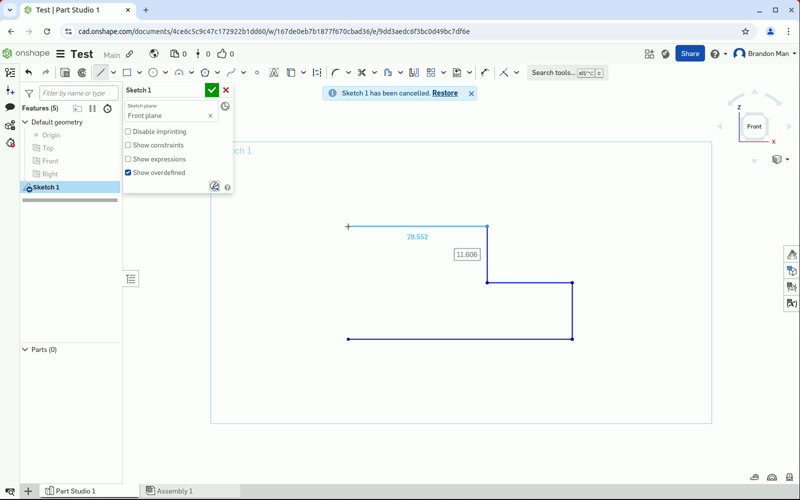
key_up(shift)
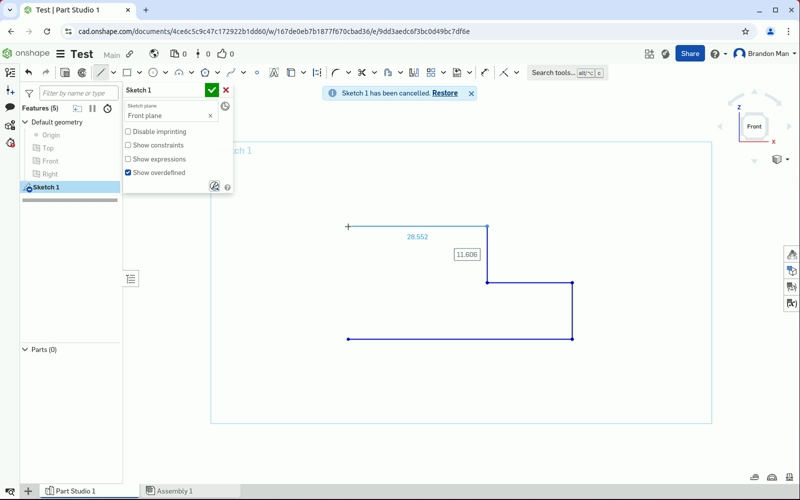
key_down(shift)
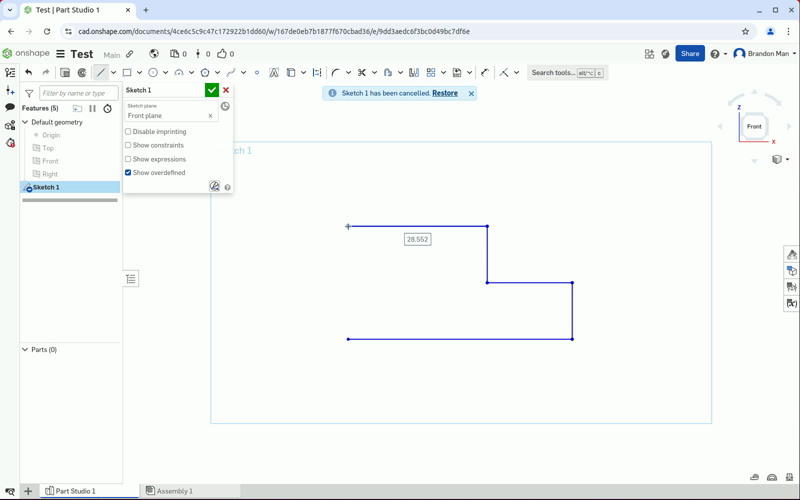
mouse_move(348, 339)
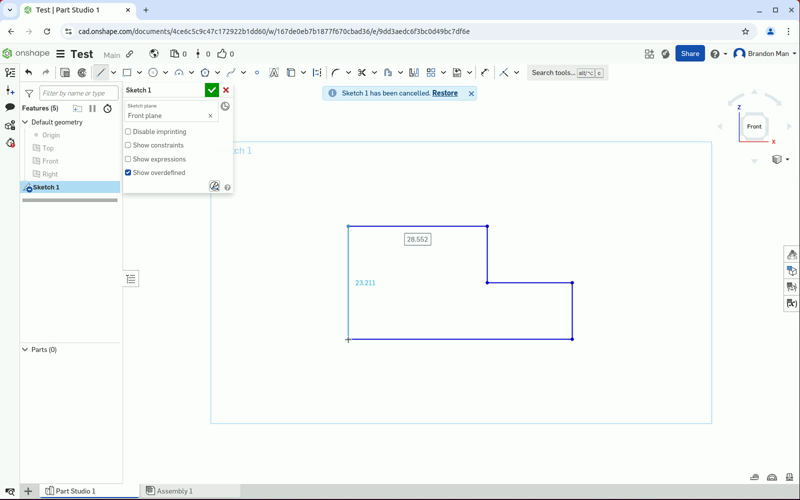
key_up(shift)
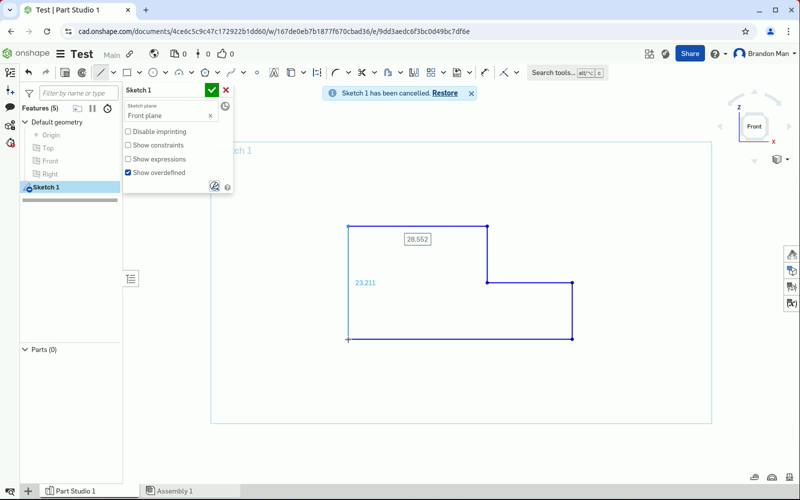
click(348, 339)
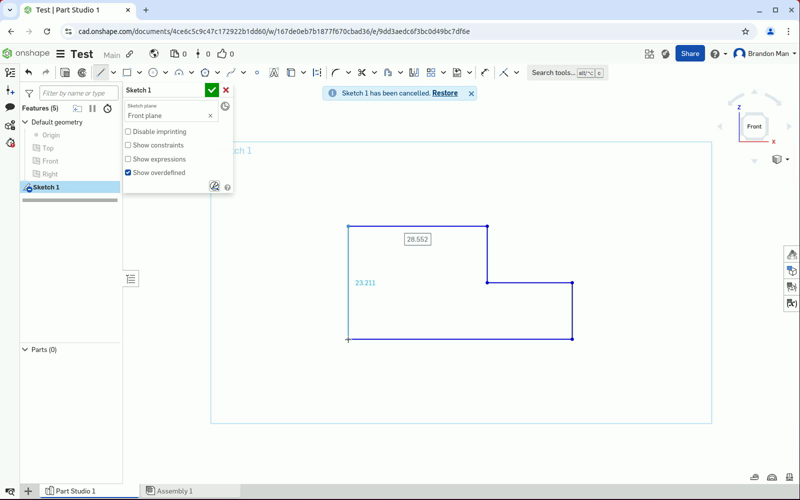
key(esc)
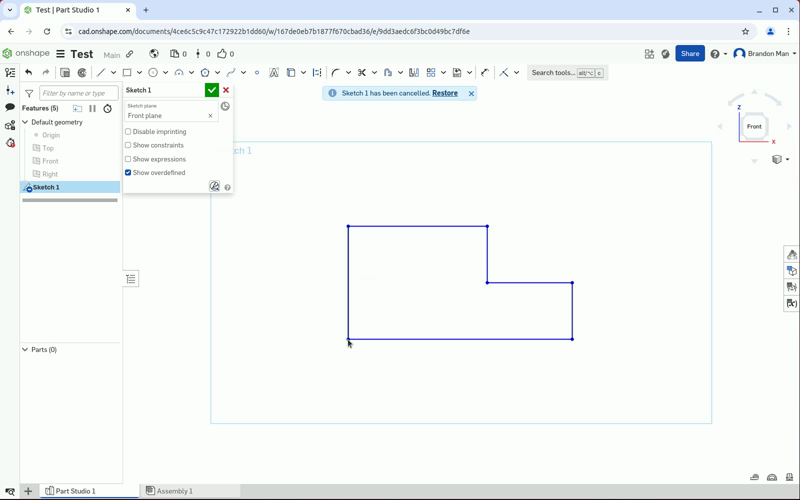
mouse_move(438, 288)
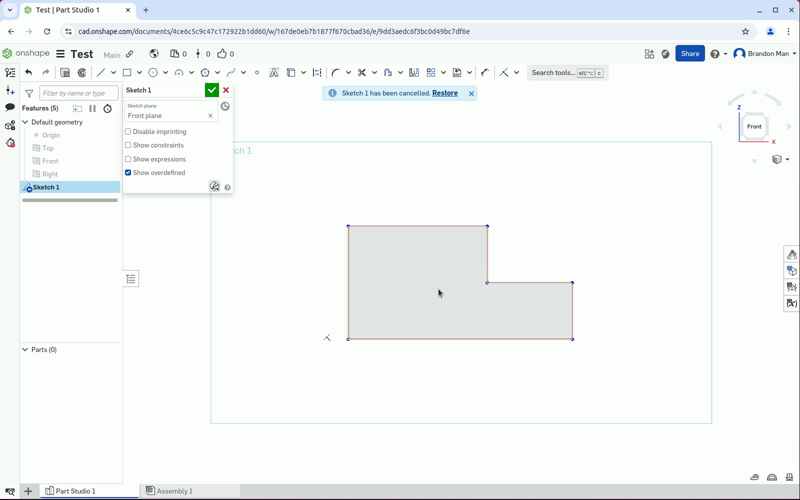
click(438, 288)
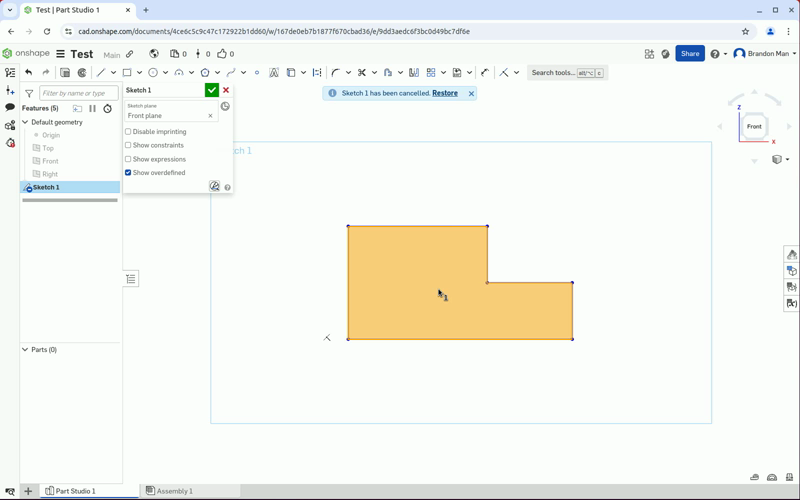
mouse_move(73, 352)
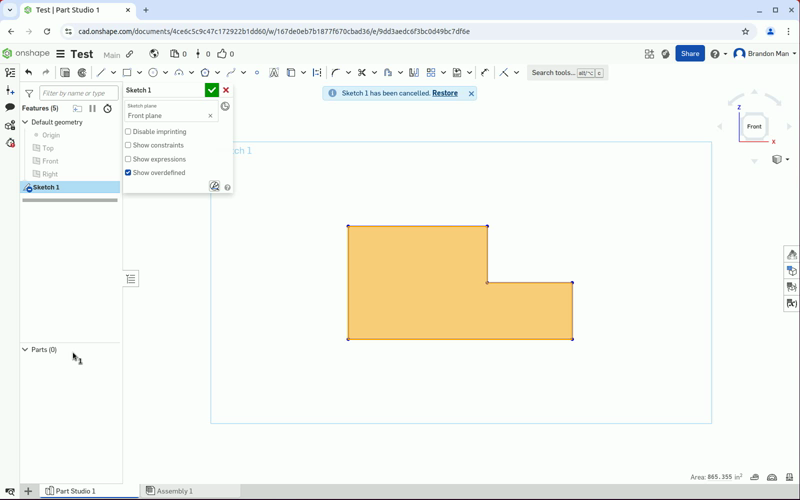
key(shift+y)
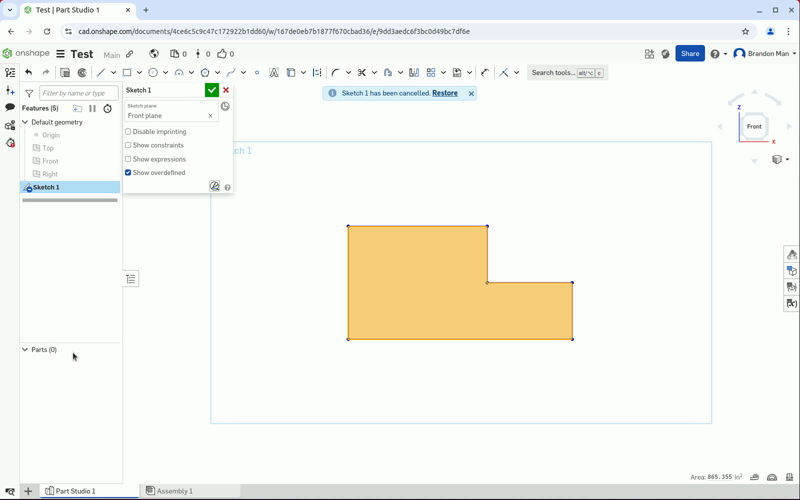
key(shift+e)
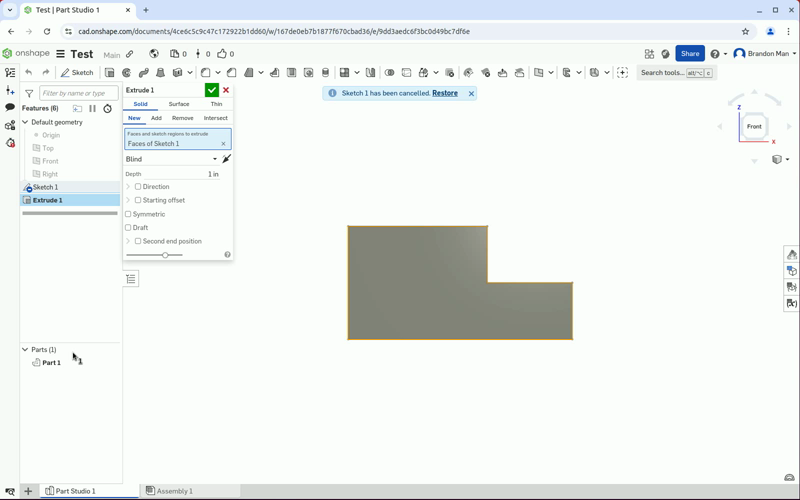
mouse_move(143, 106)
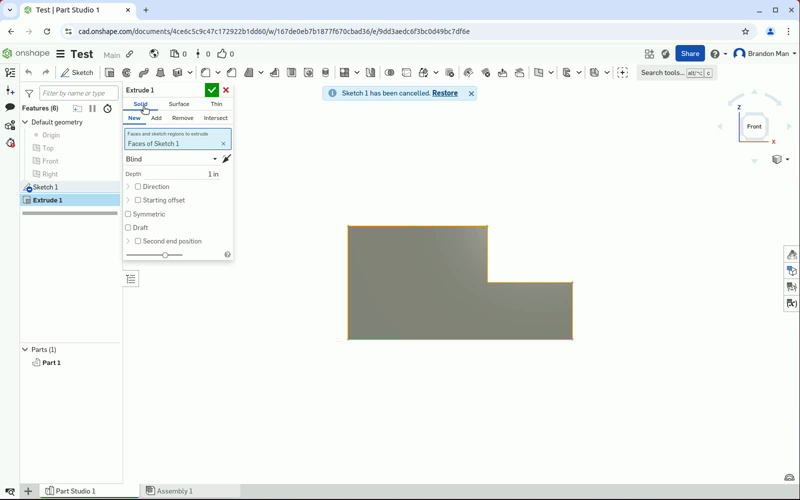
click(143, 106)
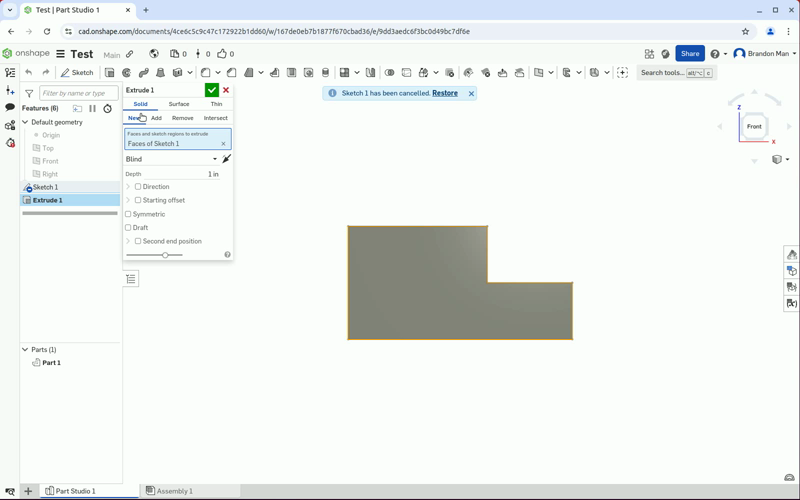
mouse_move(137, 120)
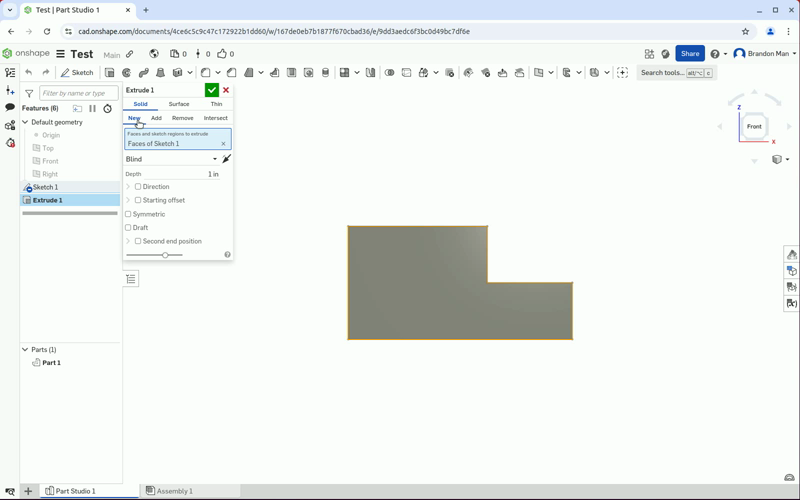
click(137, 120)
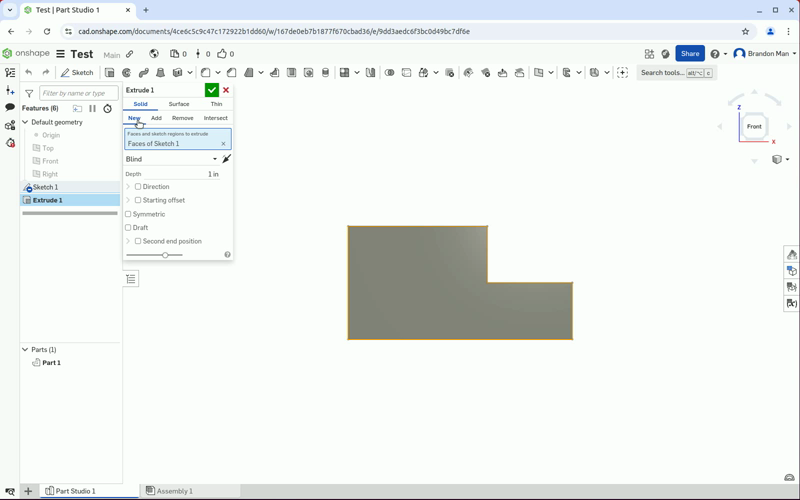
key(tab, 4)
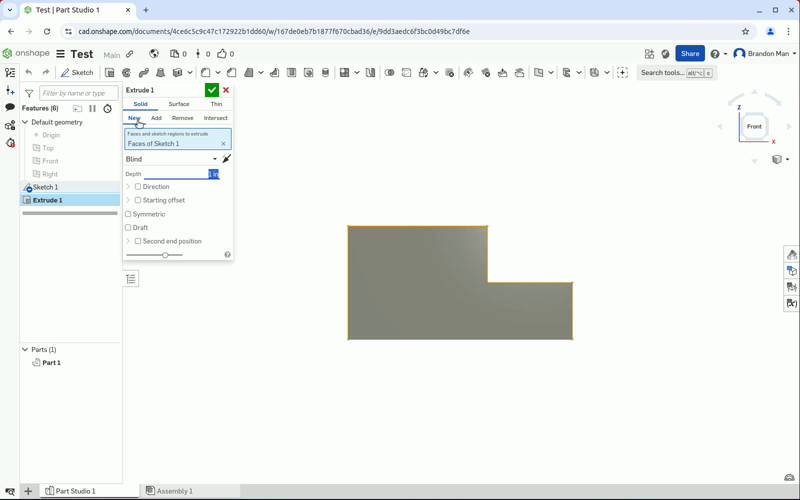
text(23.108)
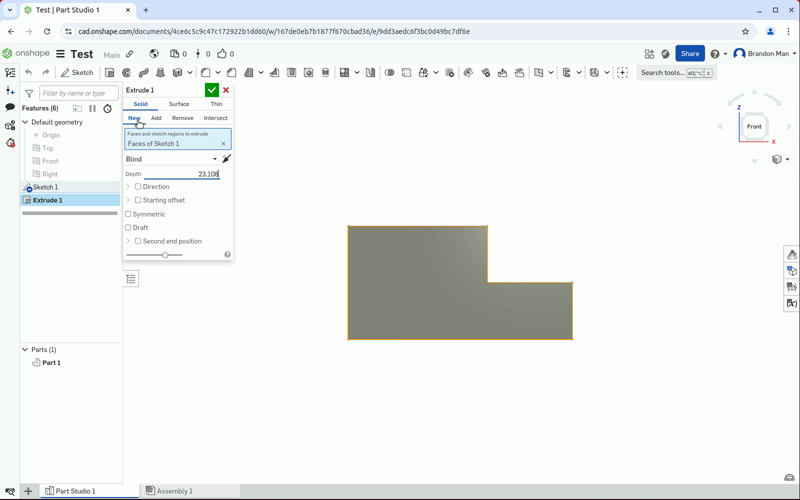
key(enter)
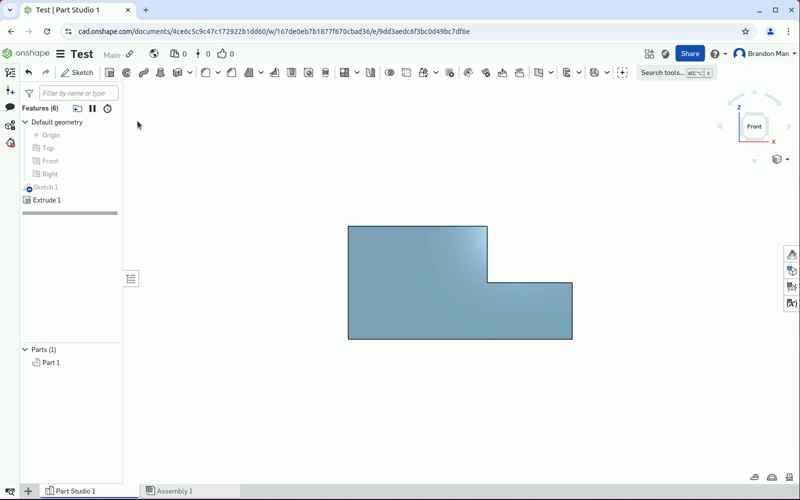
key(shift+h)
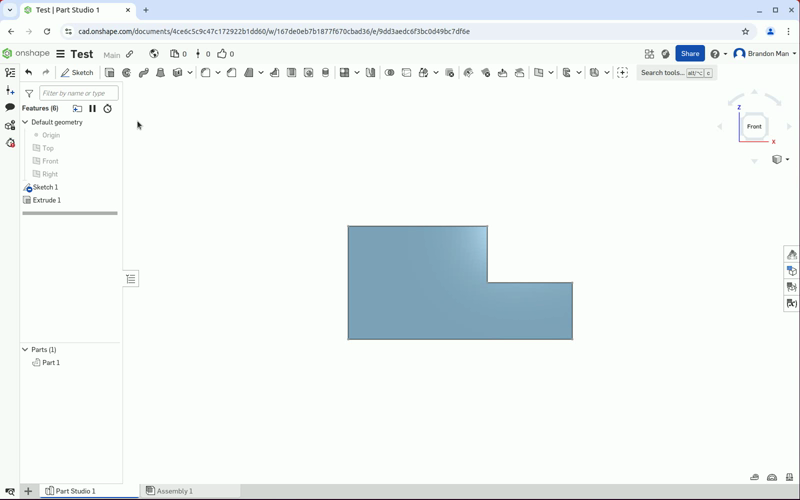
key(shift+h)
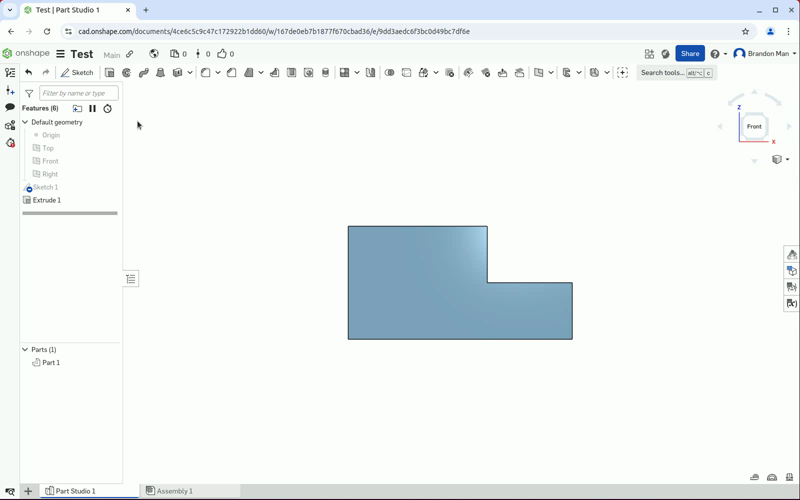
mouse_move(73, 189)
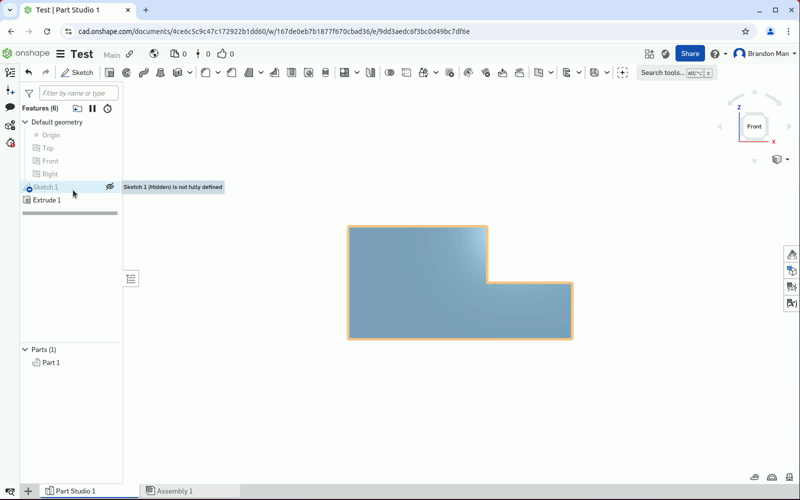
click(73, 189)
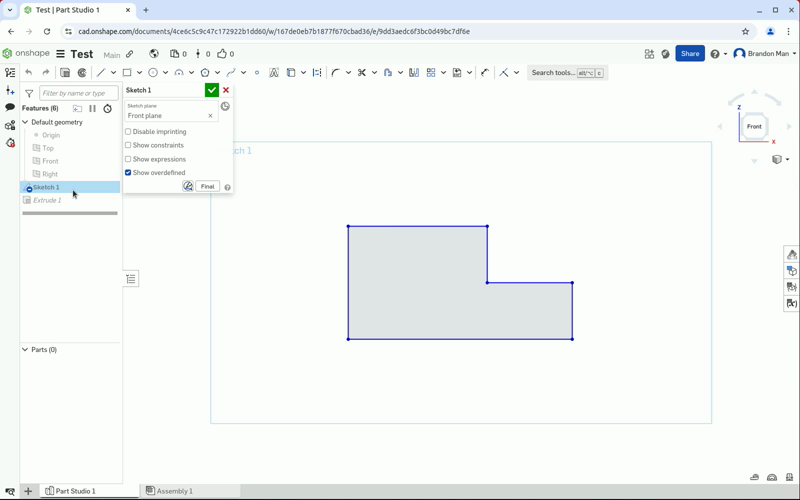
mouse_move(229, 92)
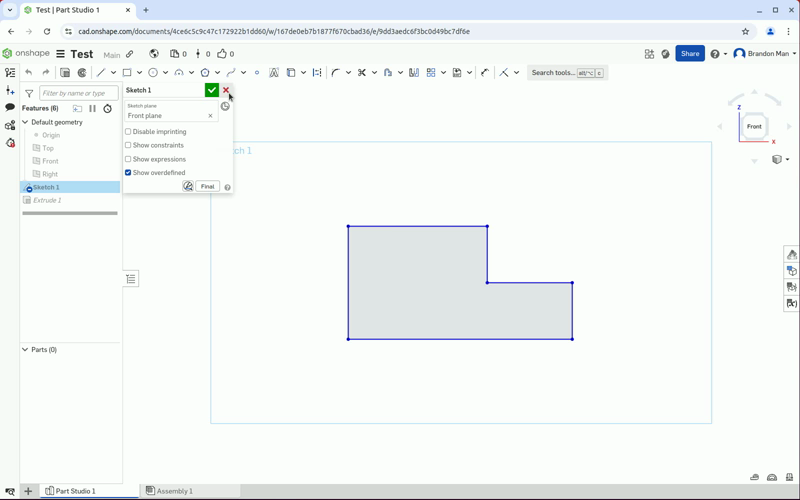
click(229, 92)
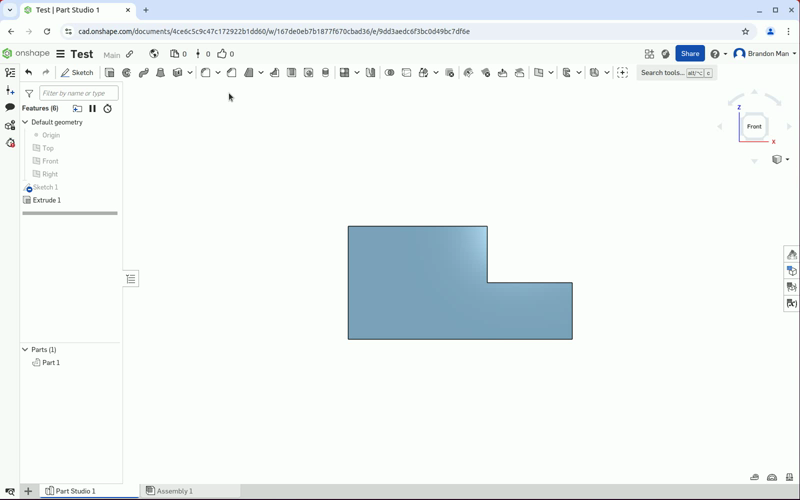
mouse_move(73, 352)
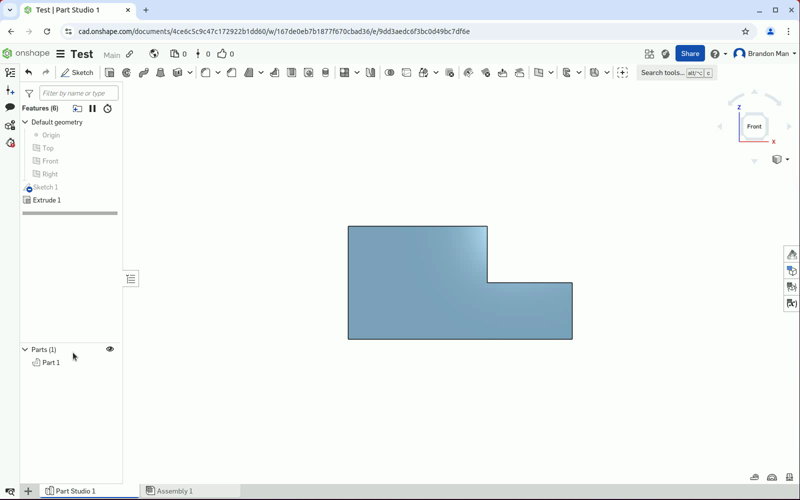
key(y)
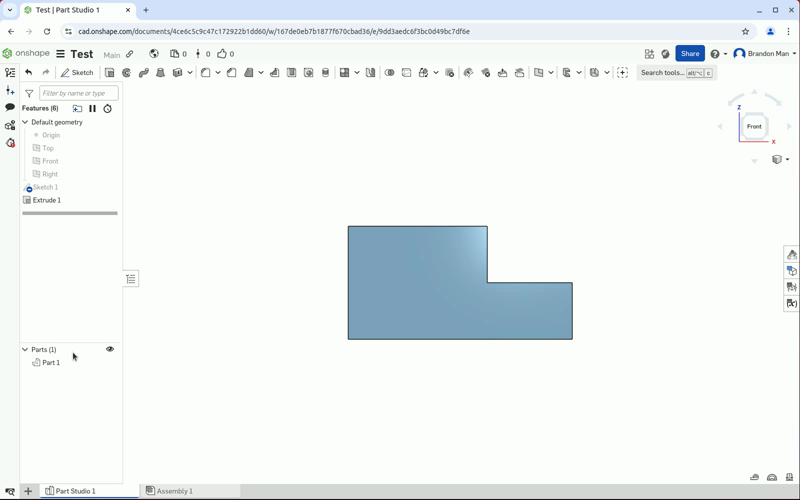
key(shift+p)
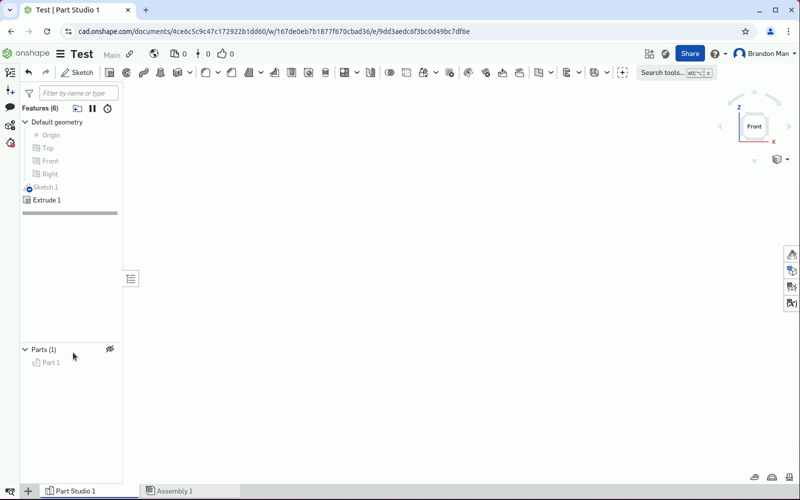
key(space)
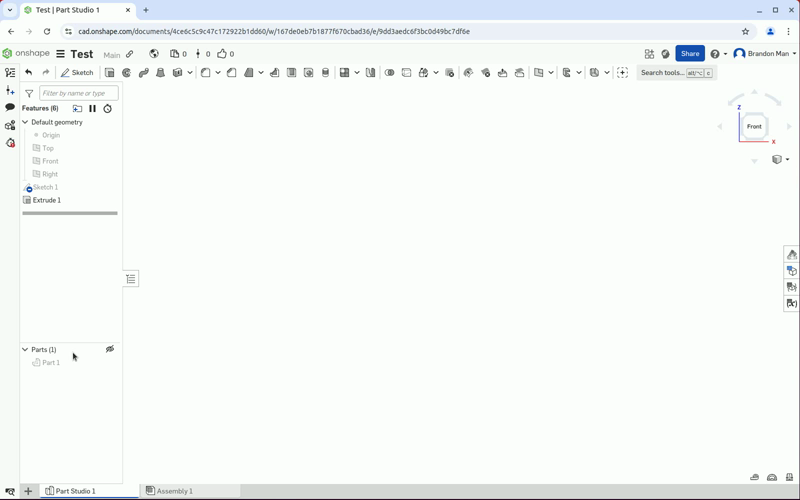
key_down(shift)
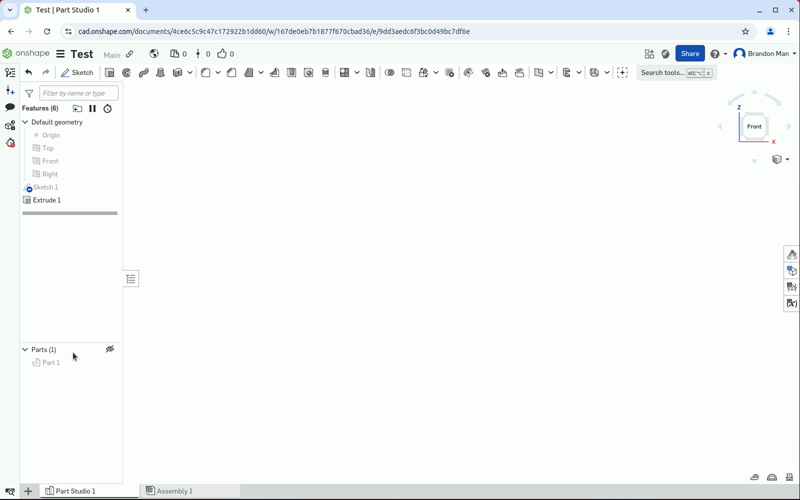
key(down)
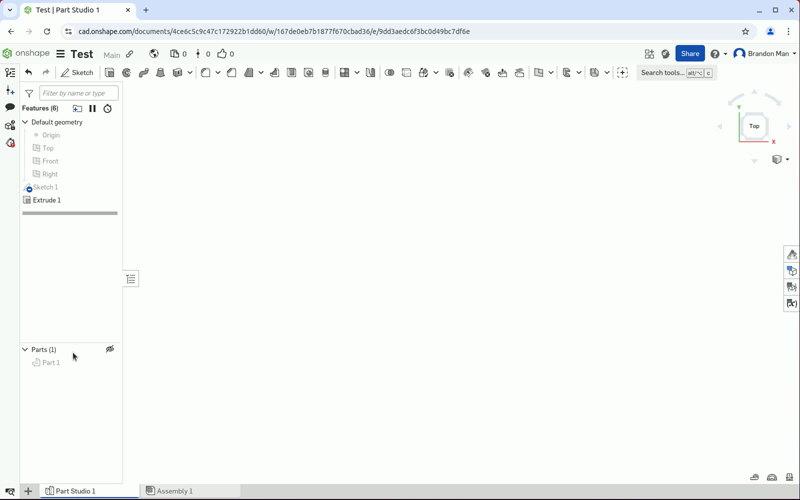
key_up(shift)
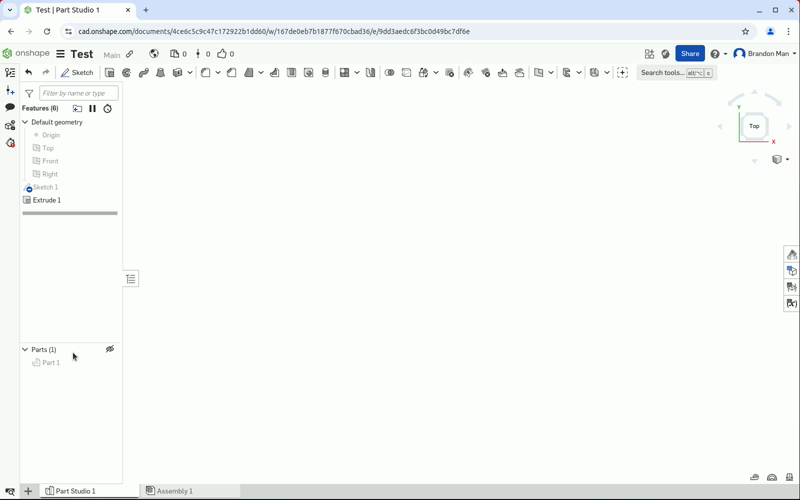
mouse_move(73, 352)
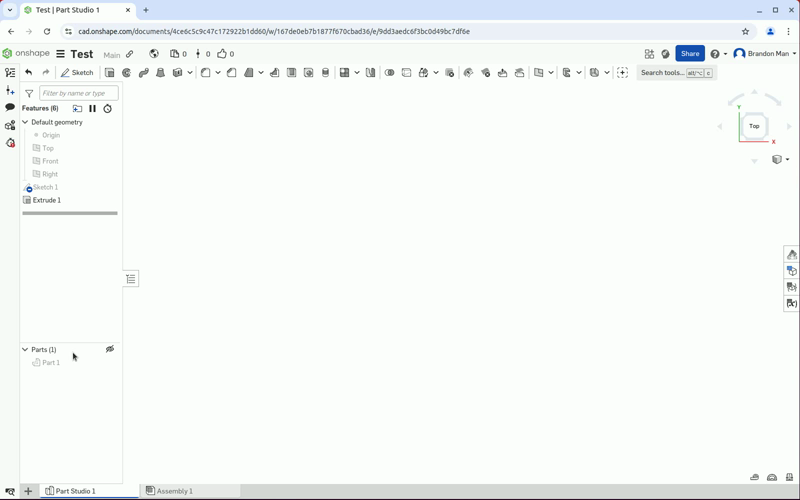
key(shift+y)
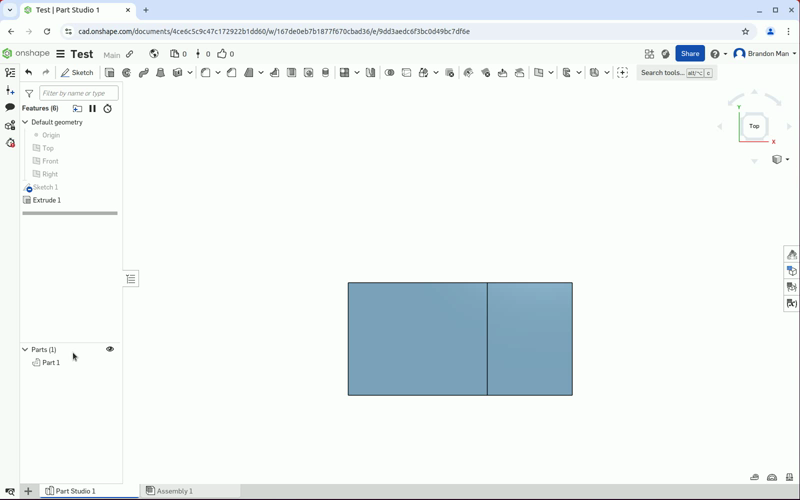
mouse_move(541, 75)
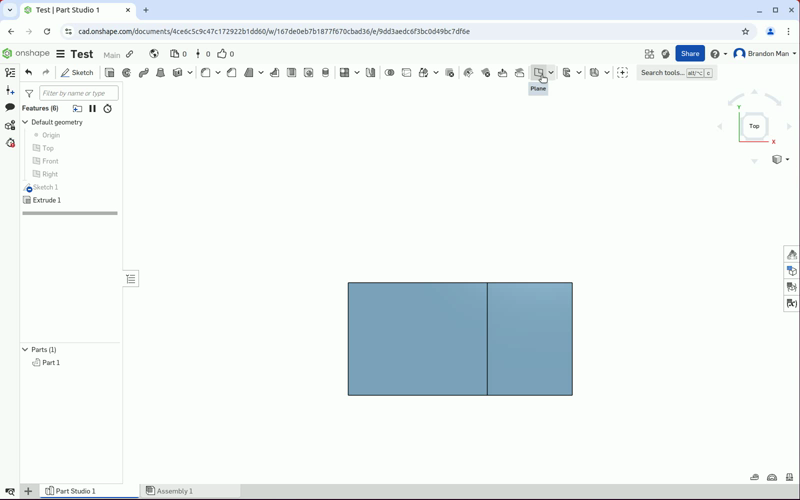
click(541, 75)
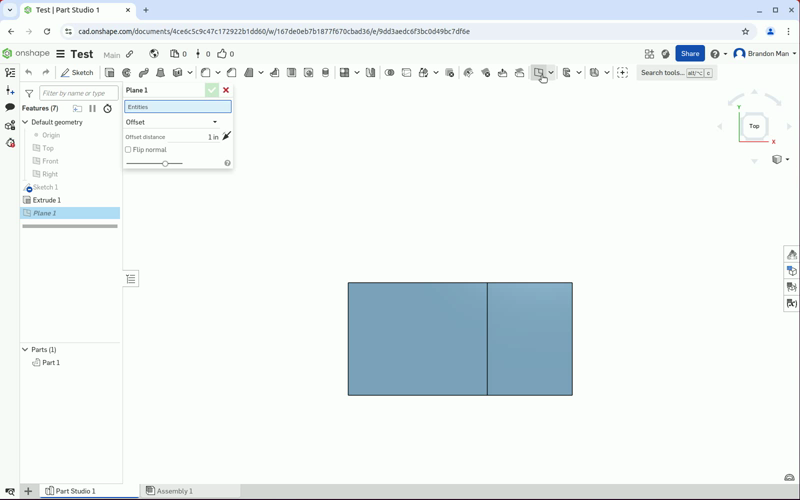
mouse_move(73, 150)
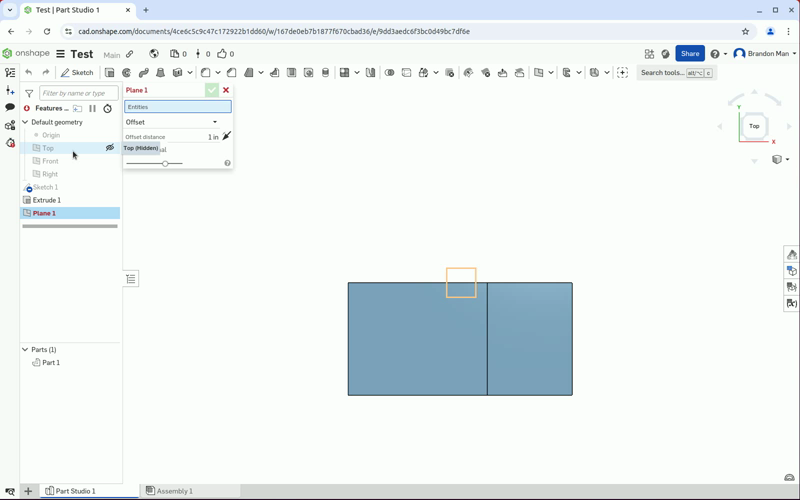
click(73, 150)
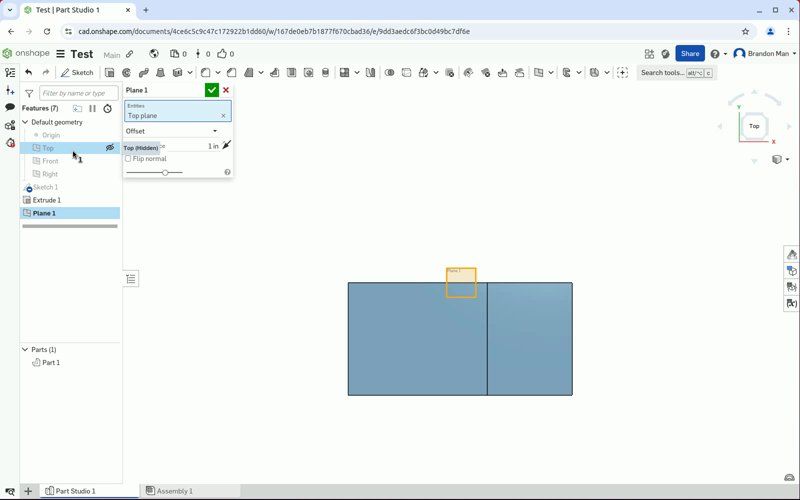
key(tab, 2)
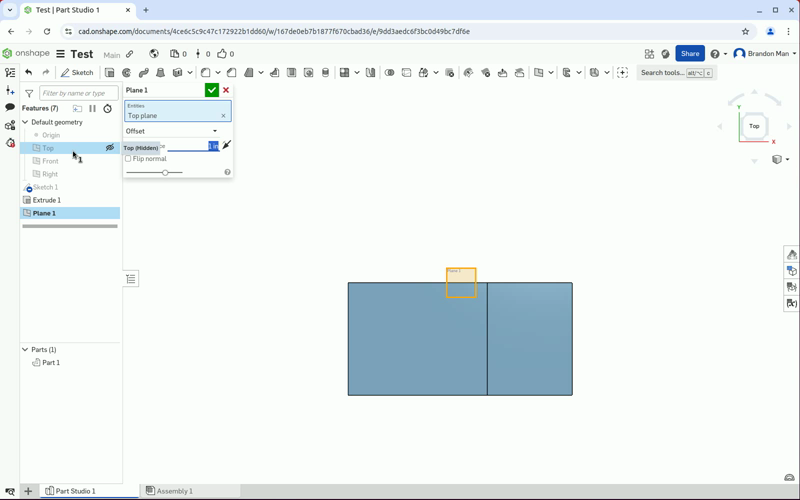
text(11.554)
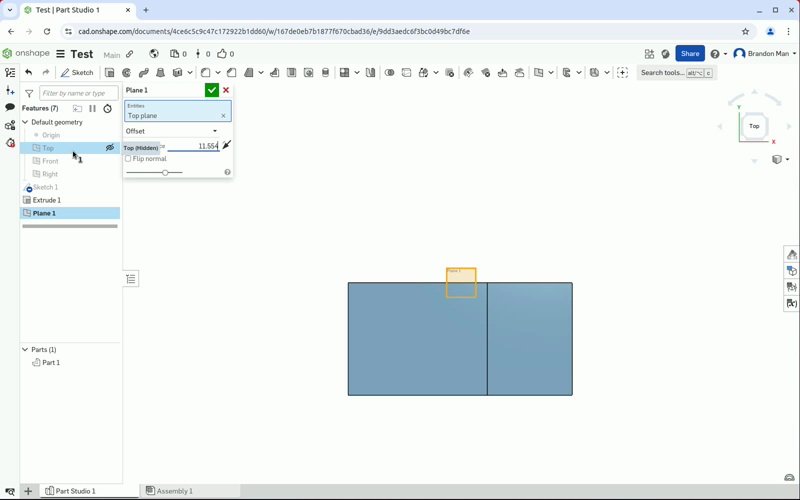
key(enter, 2)
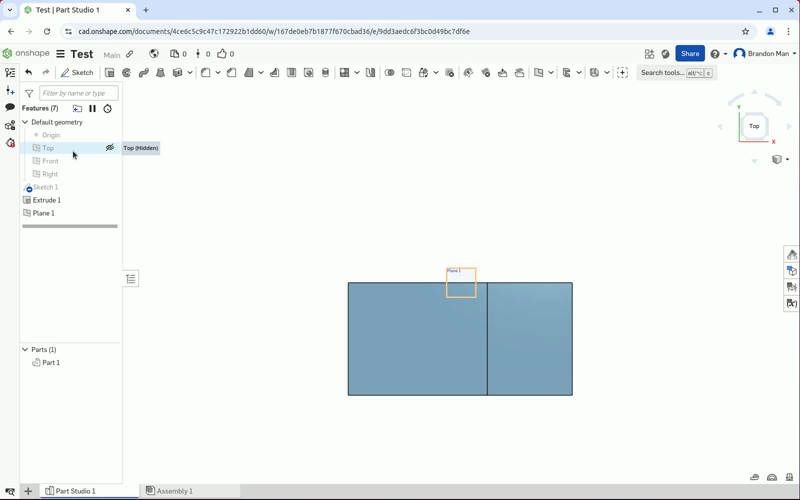
key(shift+s)
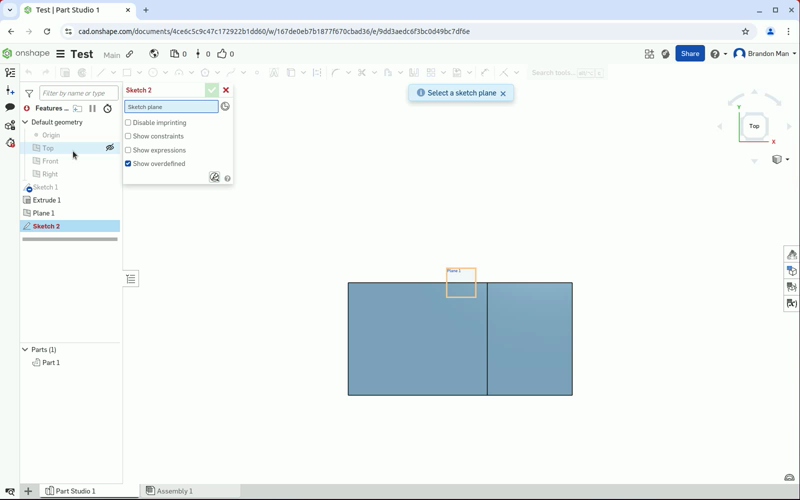
mouse_move(73, 215)
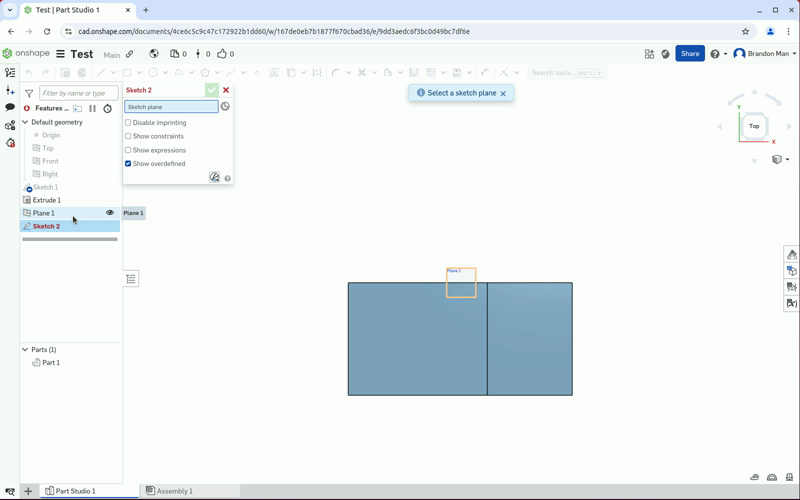
click(73, 215)
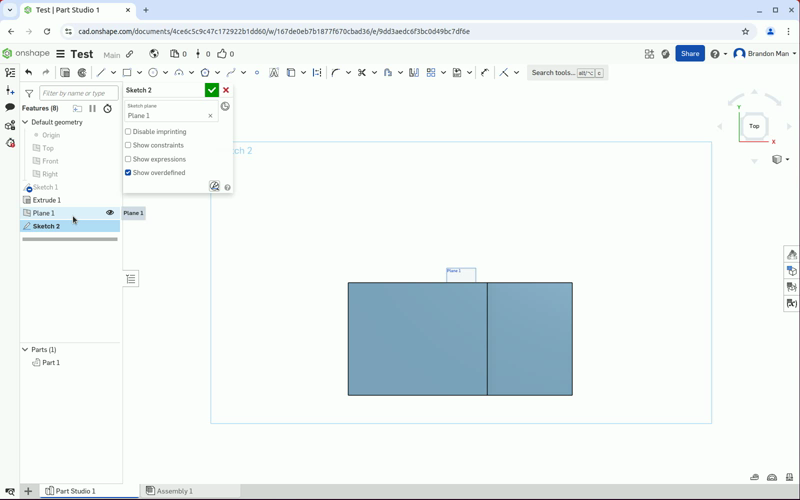
mouse_move(73, 352)
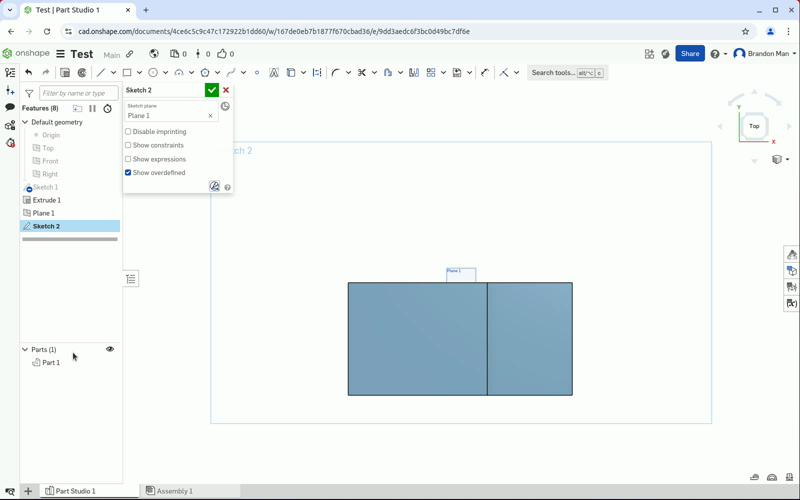
key(y)
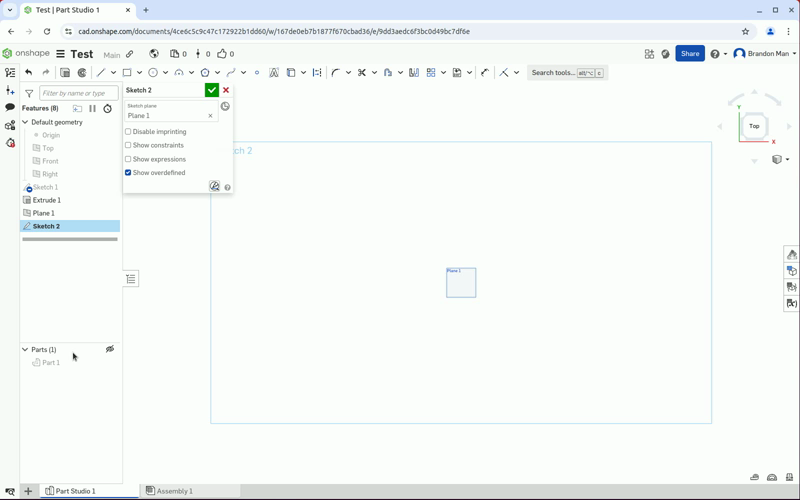
key(l)
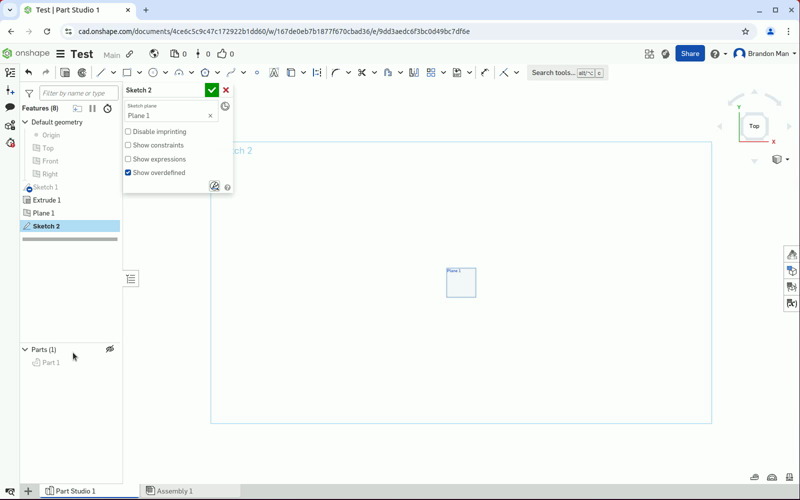
key_down(shift)
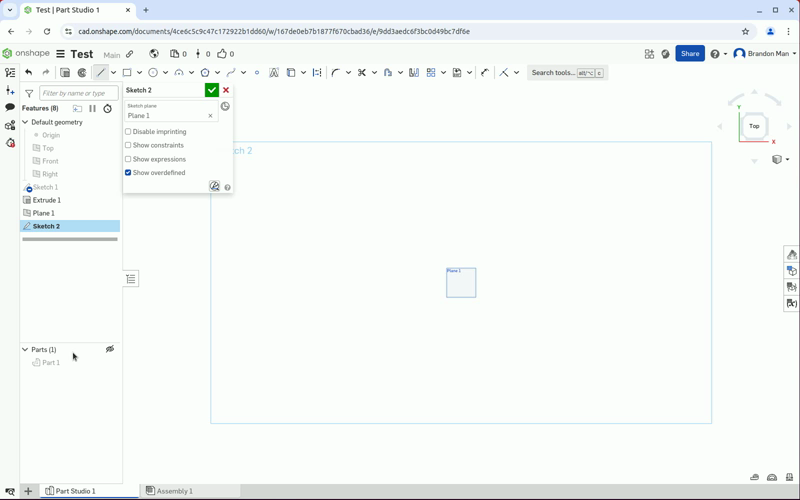
mouse_move(348, 367)
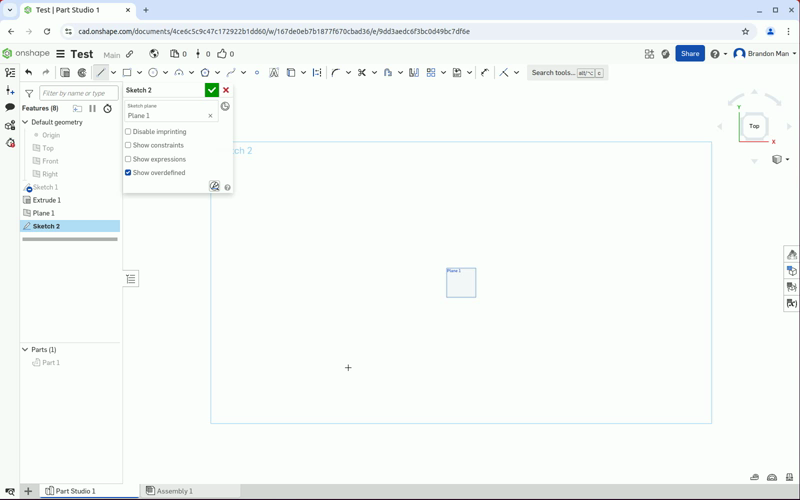
click(348, 367)
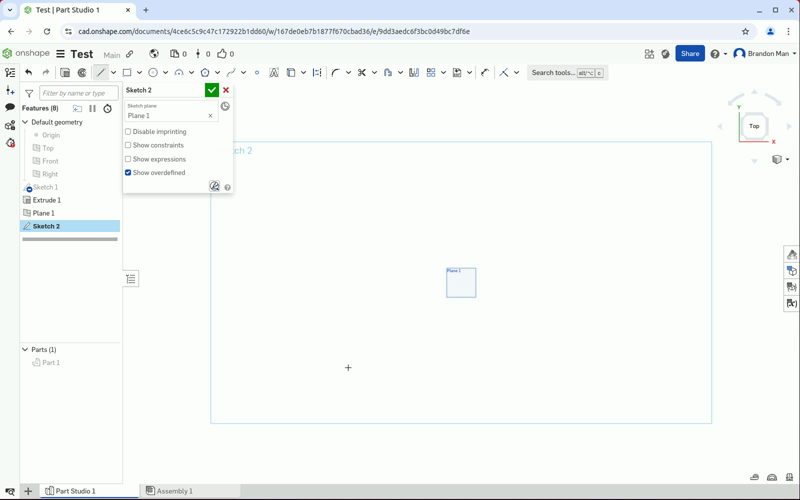
key_up(shift)
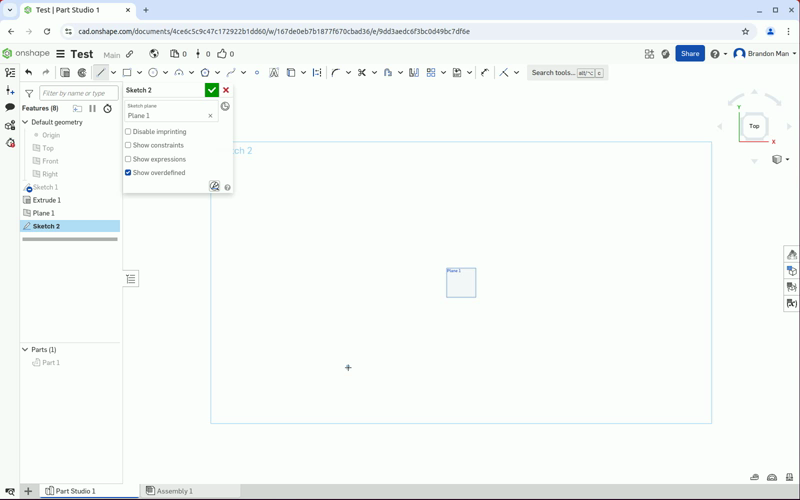
key_down(shift)
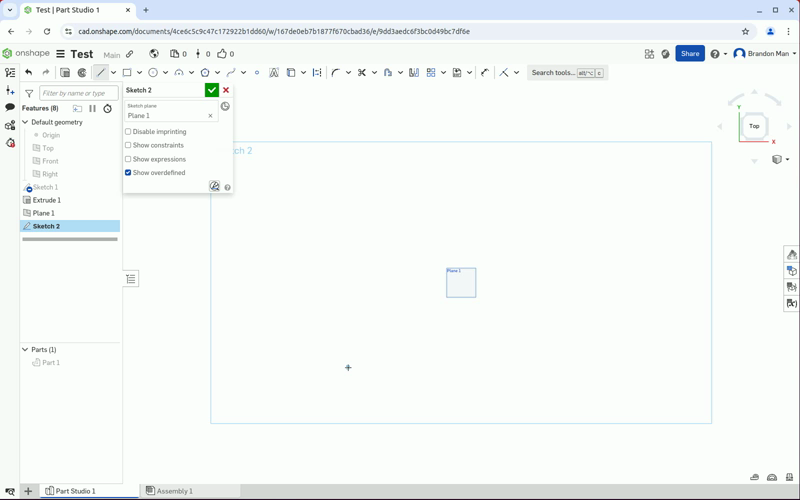
mouse_move(488, 367)
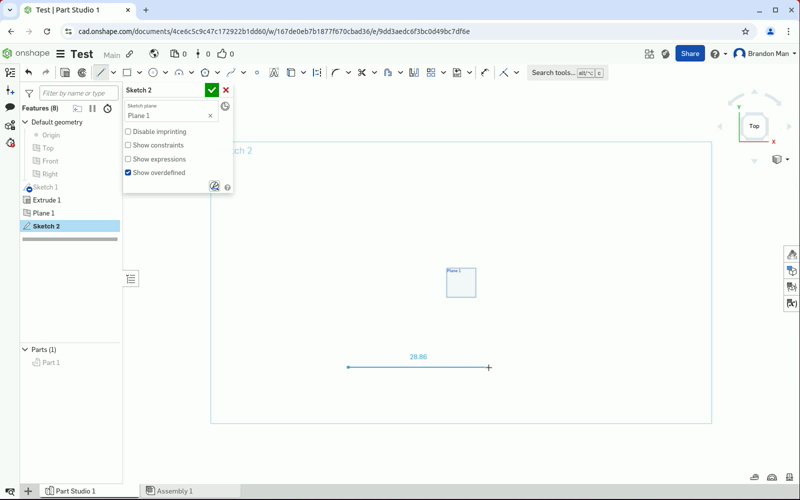
click(488, 367)
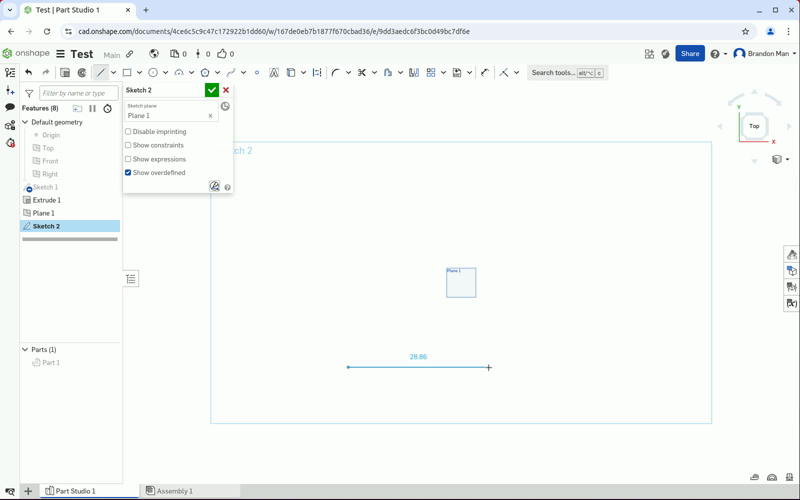
key_up(shift)
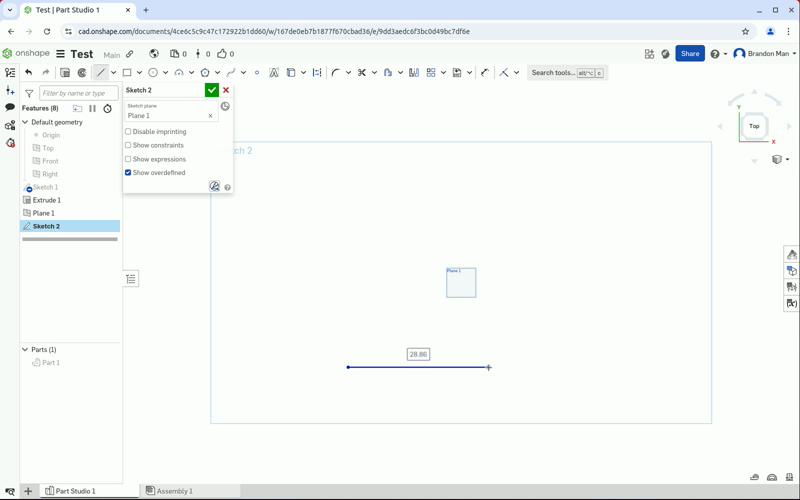
key_down(shift)
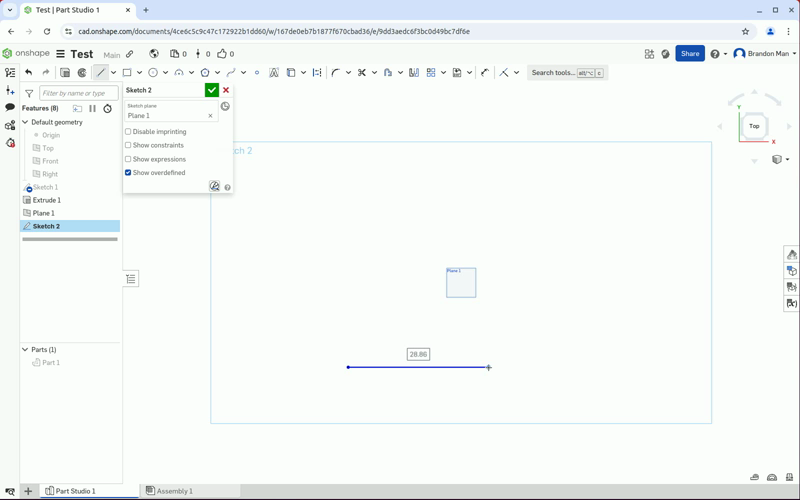
mouse_move(518, 367)
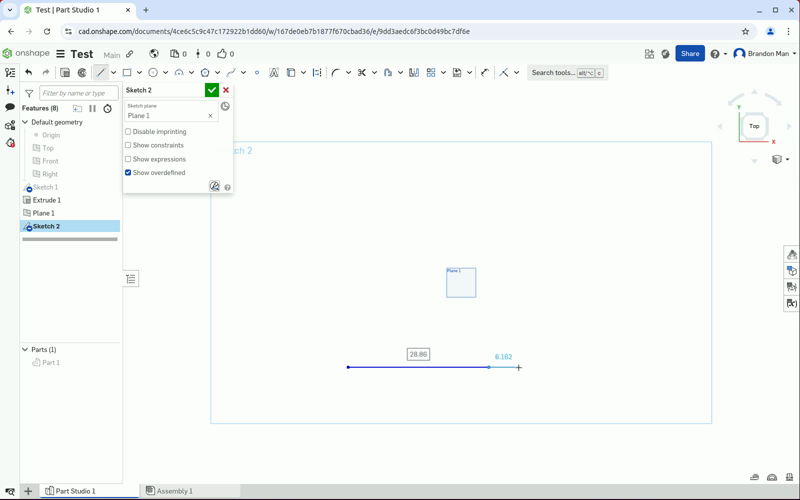
mouse_move(488, 311)
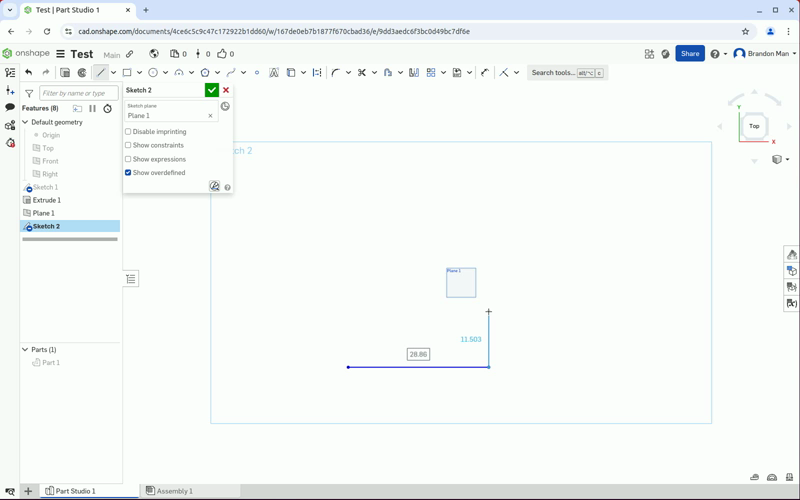
click(488, 311)
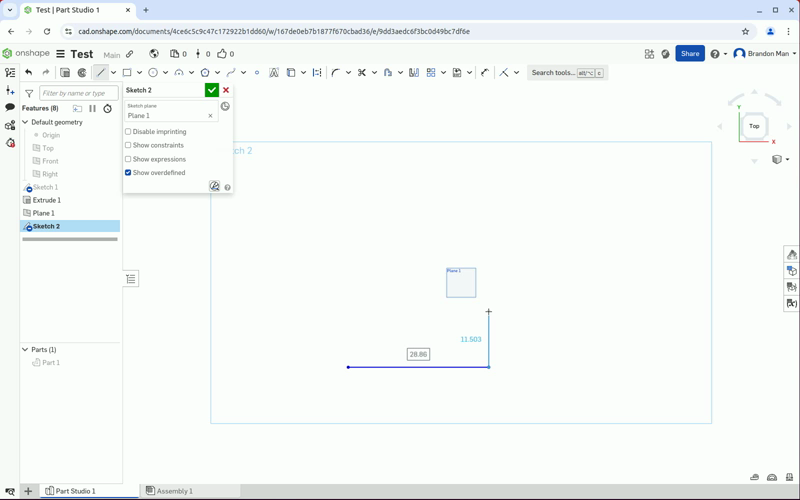
key_up(shift)
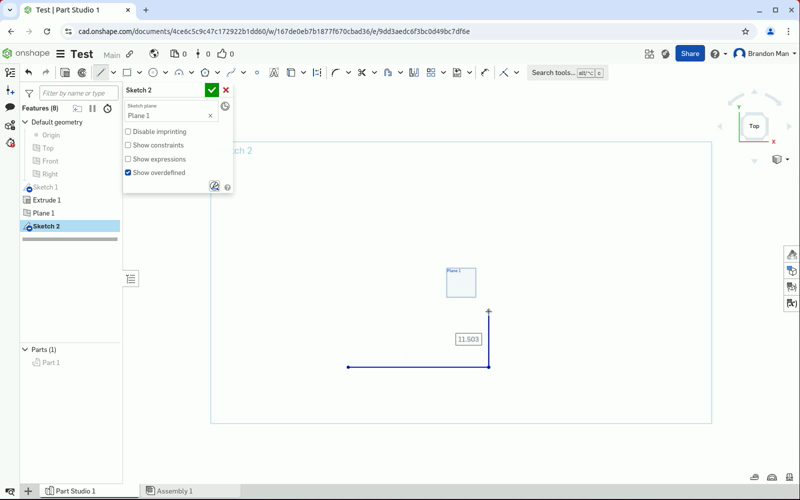
key_down(shift)
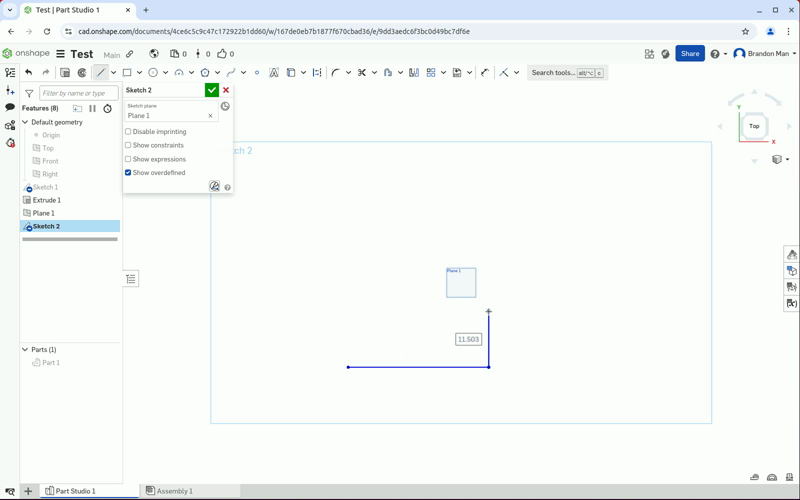
mouse_move(348, 311)
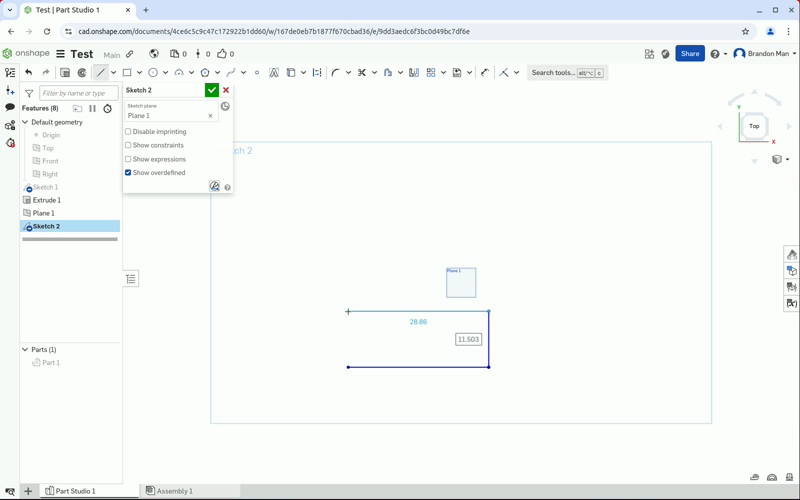
click(348, 311)
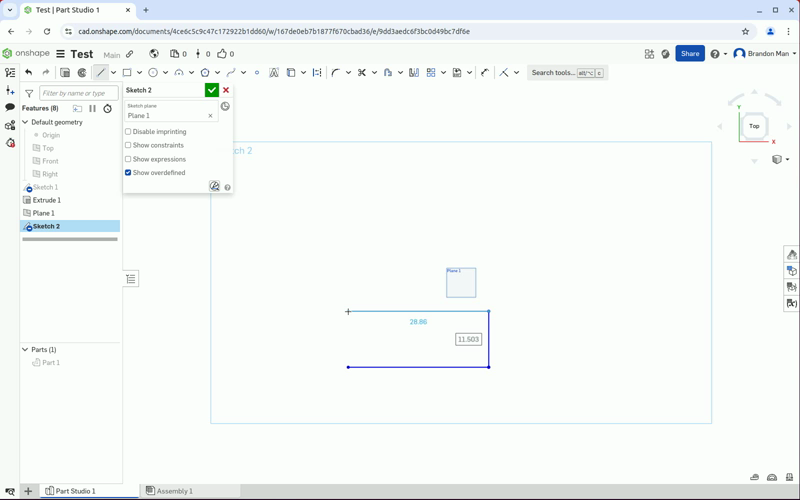
key_up(shift)
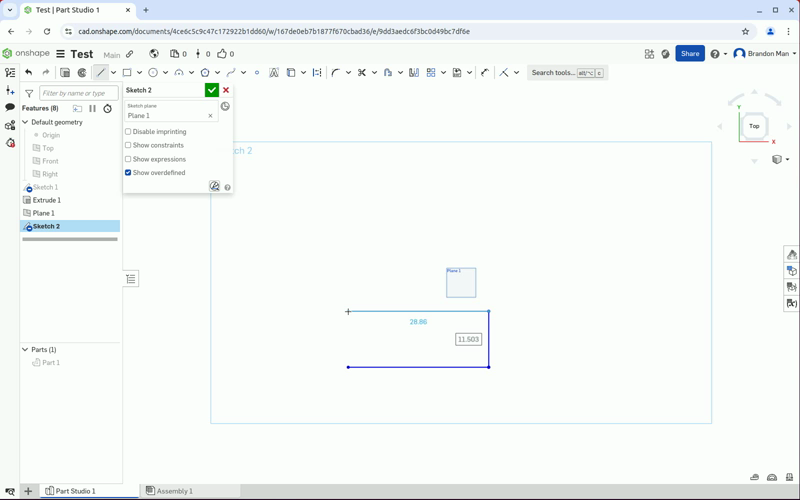
mouse_move(378, 311)
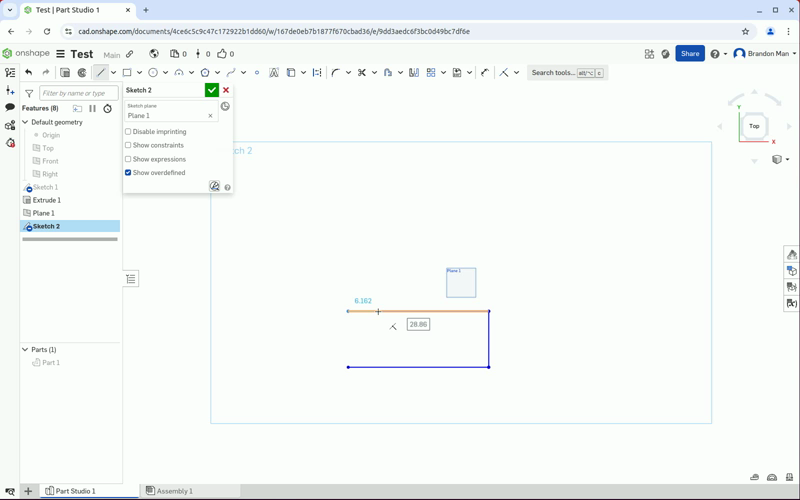
key_down(shift)
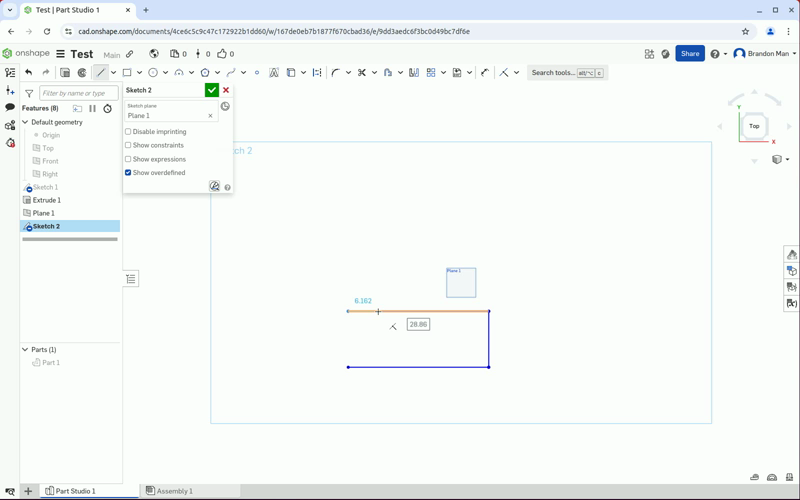
mouse_move(348, 367)
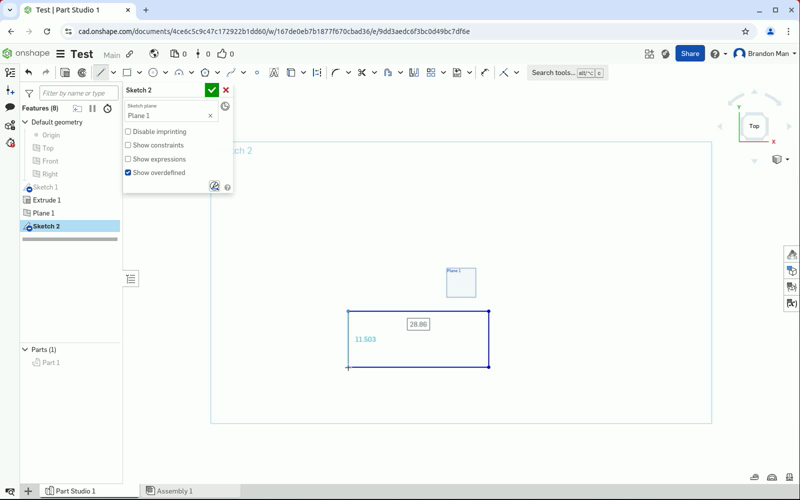
key_up(shift)
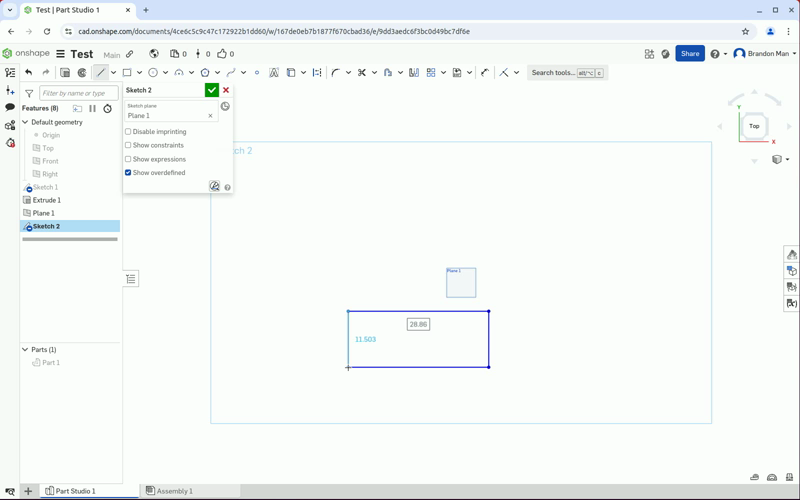
click(348, 367)
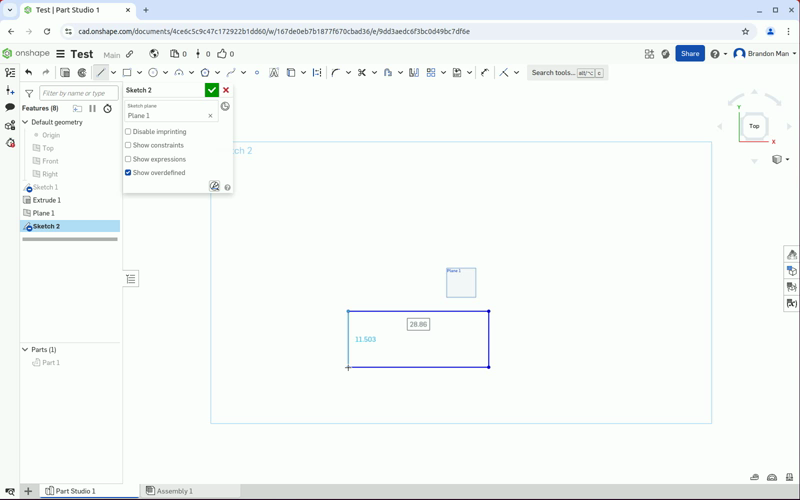
key(esc)
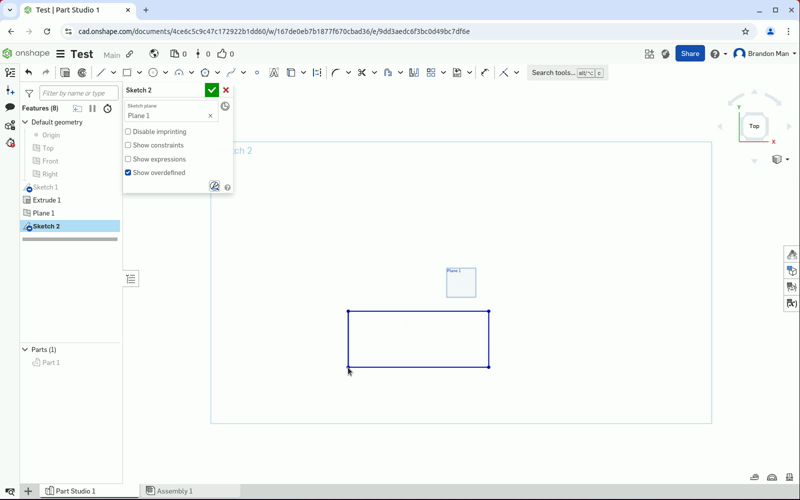
mouse_move(440, 346)
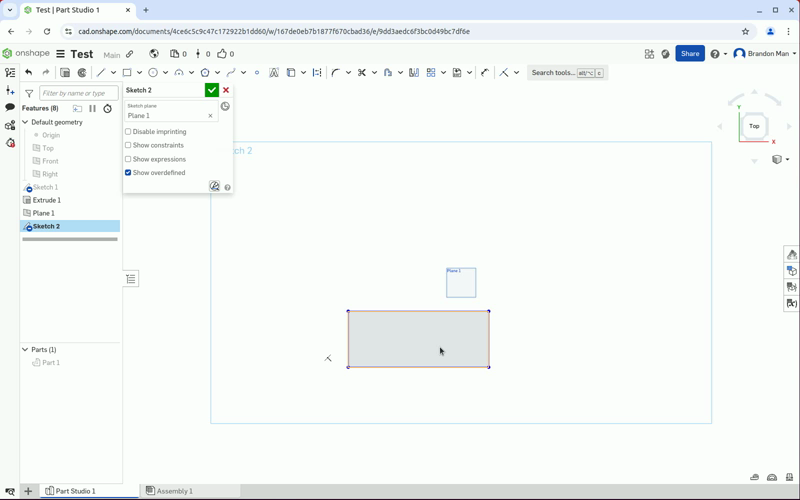
click(440, 346)
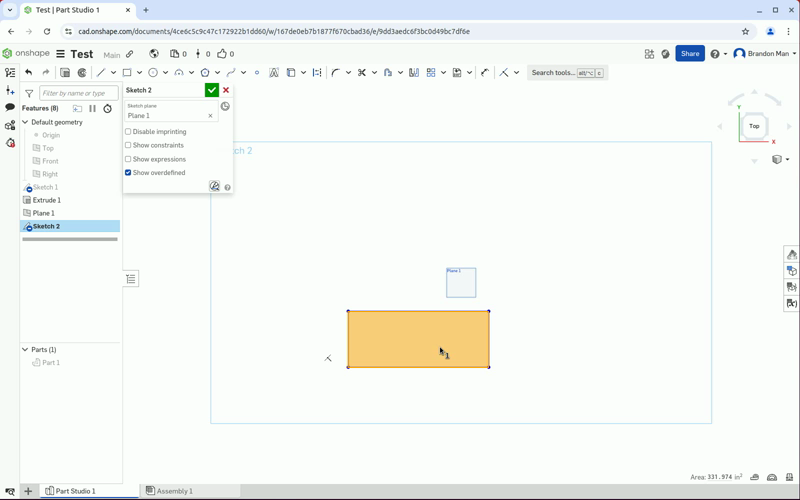
mouse_move(73, 352)
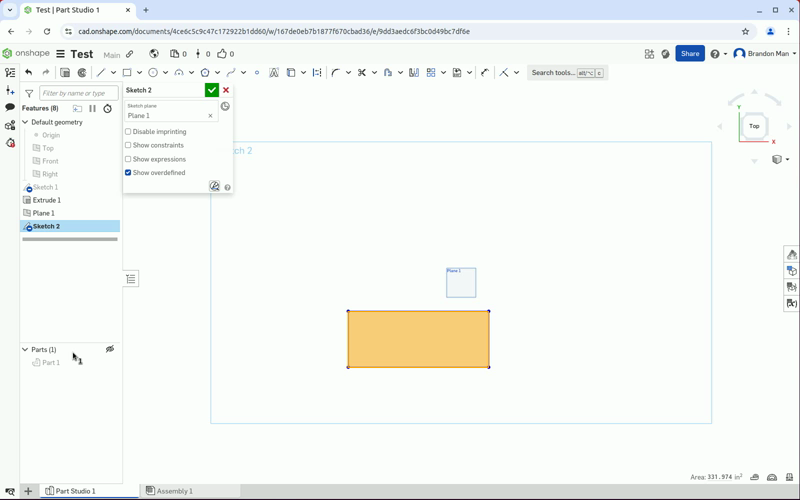
key(shift+y)
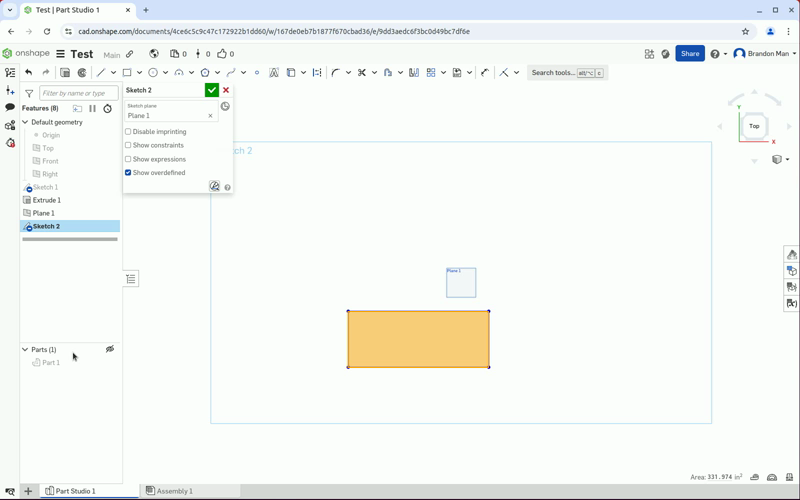
key(shift+e)
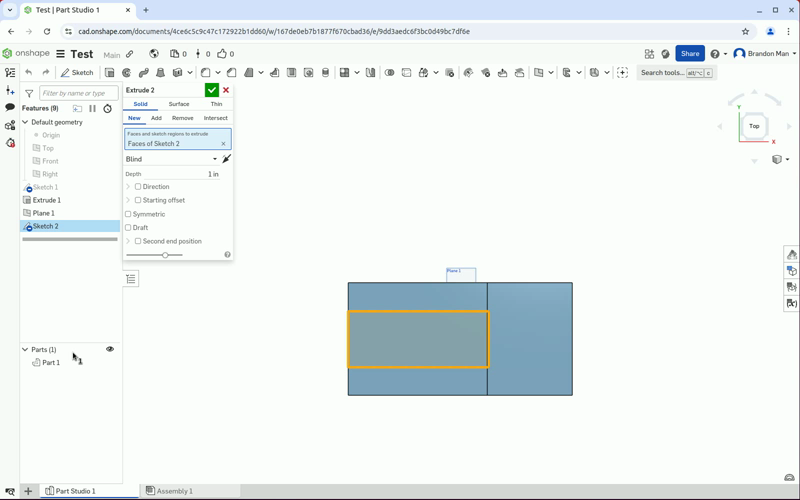
mouse_move(143, 106)
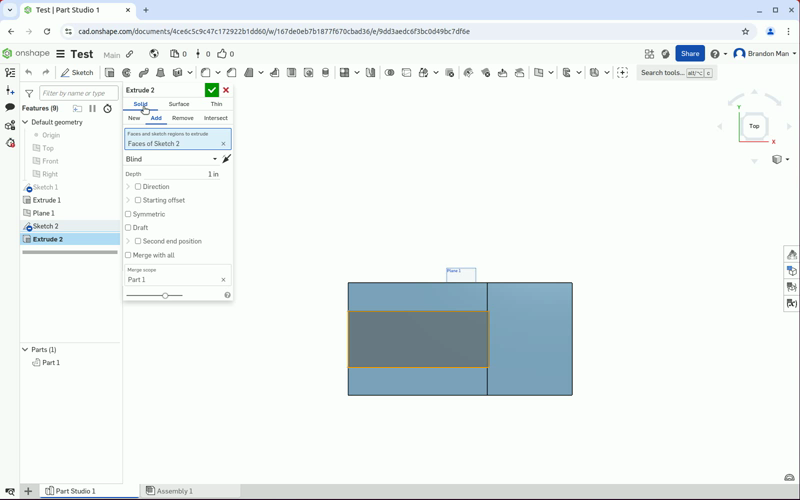
click(143, 106)
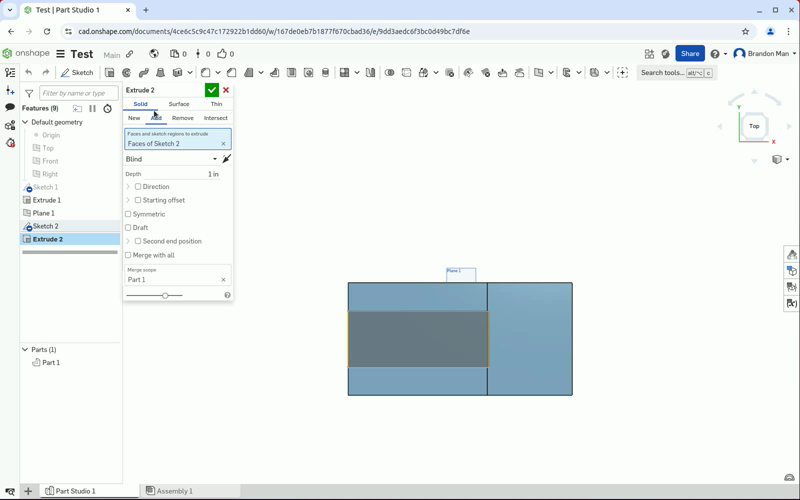
mouse_move(186, 120)
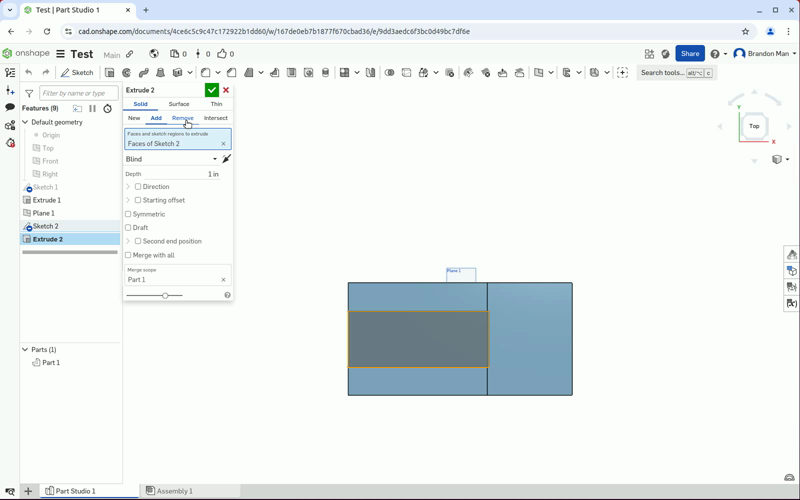
click(186, 120)
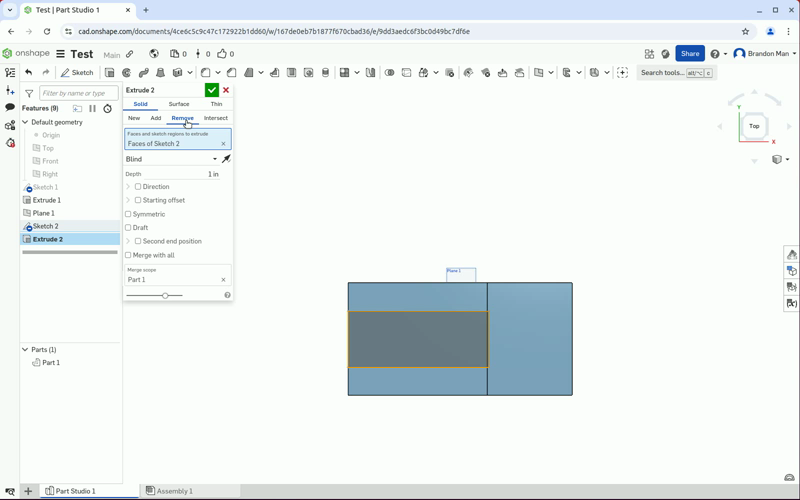
key(tab, 4)
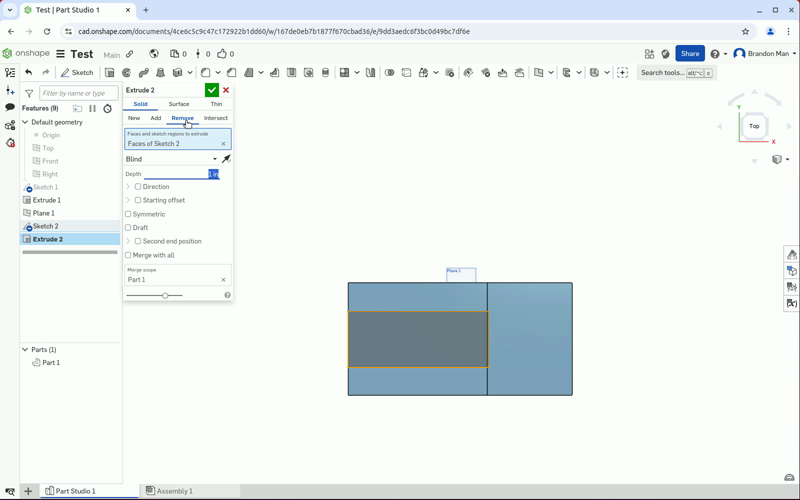
text(5.777)
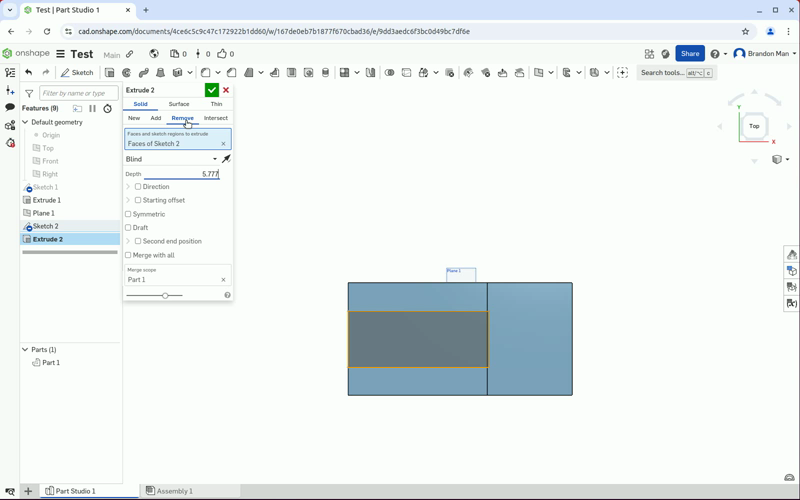
key(tab, 6)
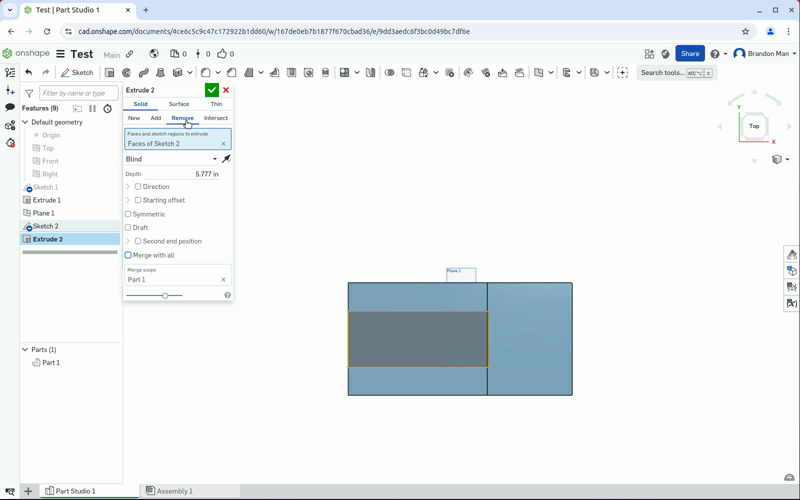
key(space)
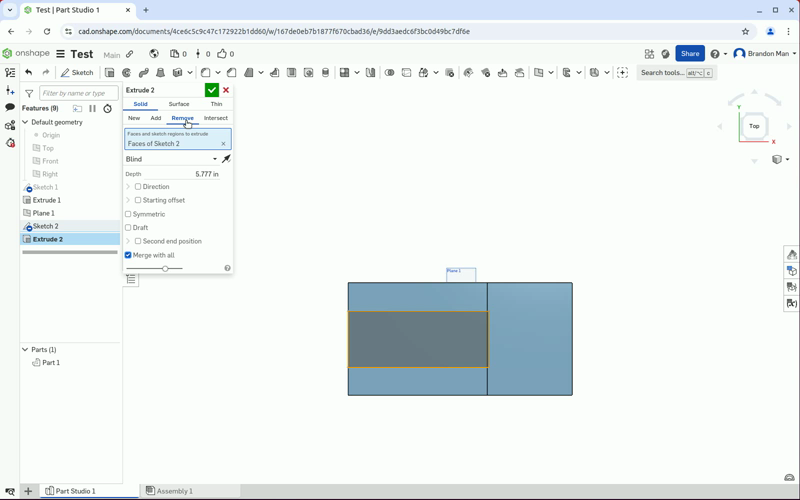
key(enter)
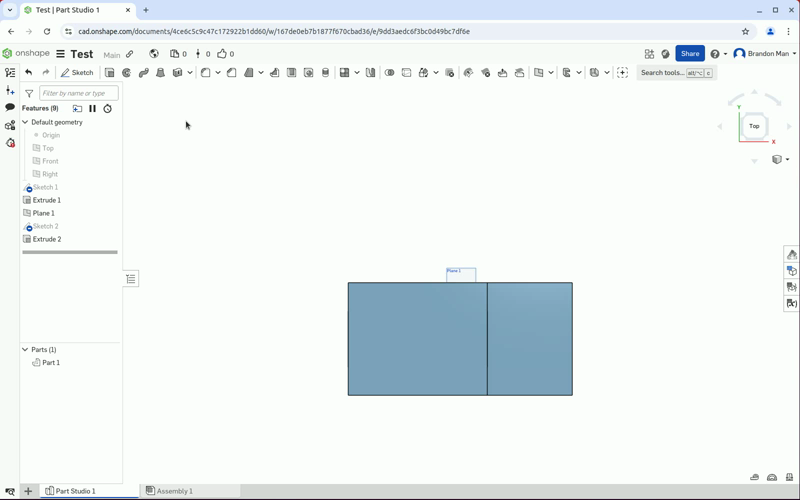
key(shift+h)
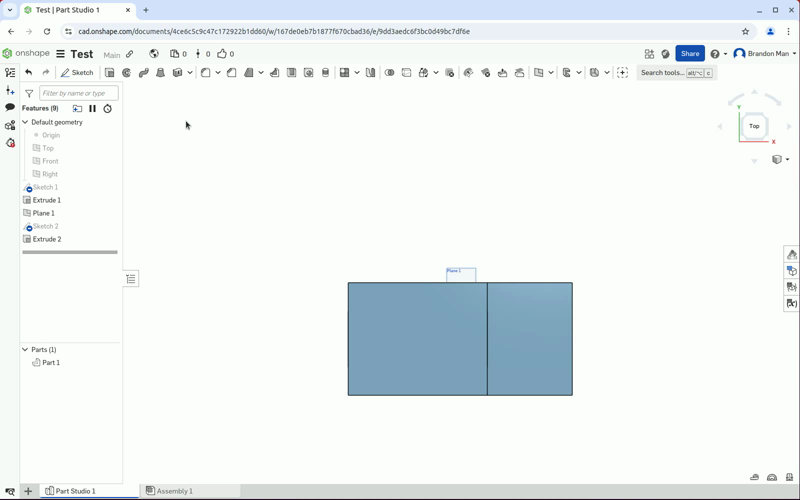
key(shift+h)
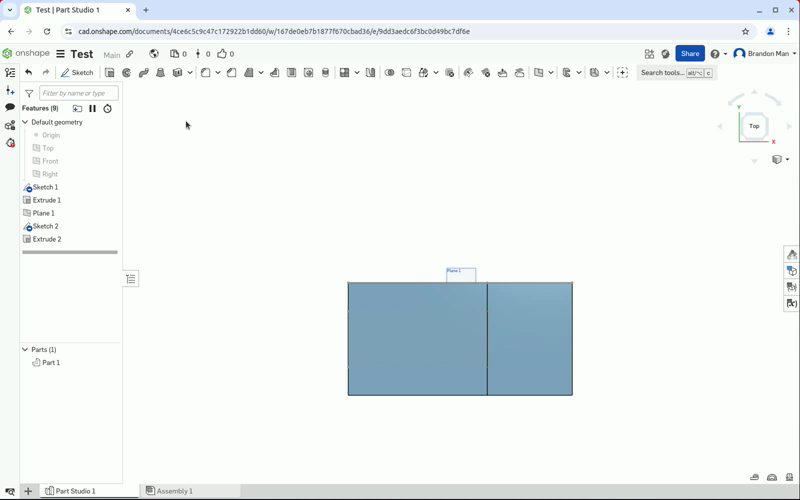
key(shift+7)
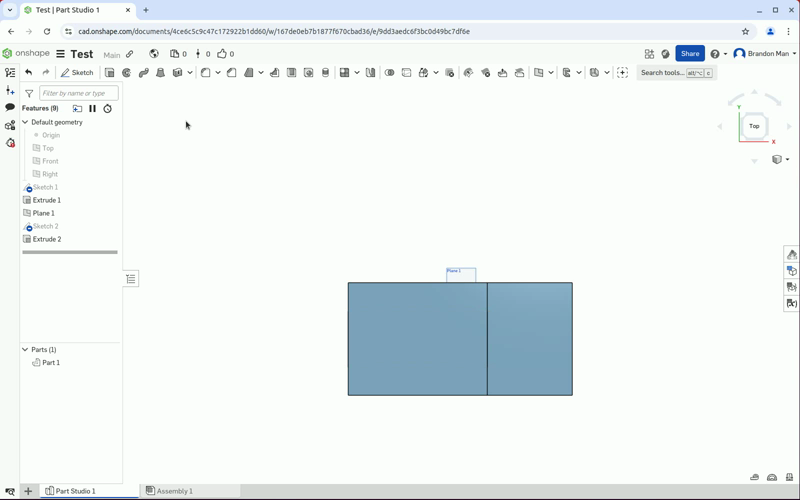
key(up, 3)
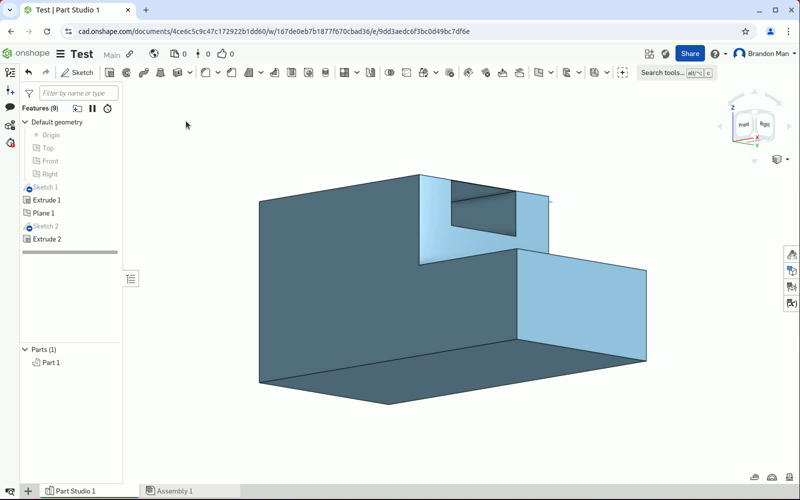
key(left, 3)
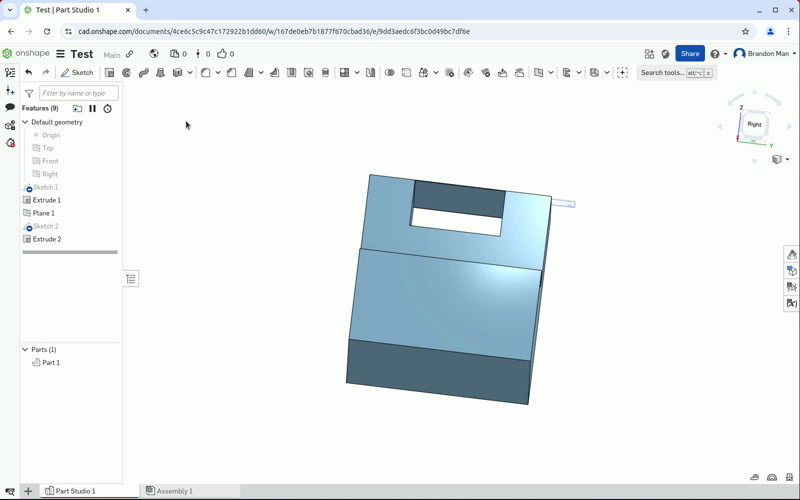
key(right, 3)
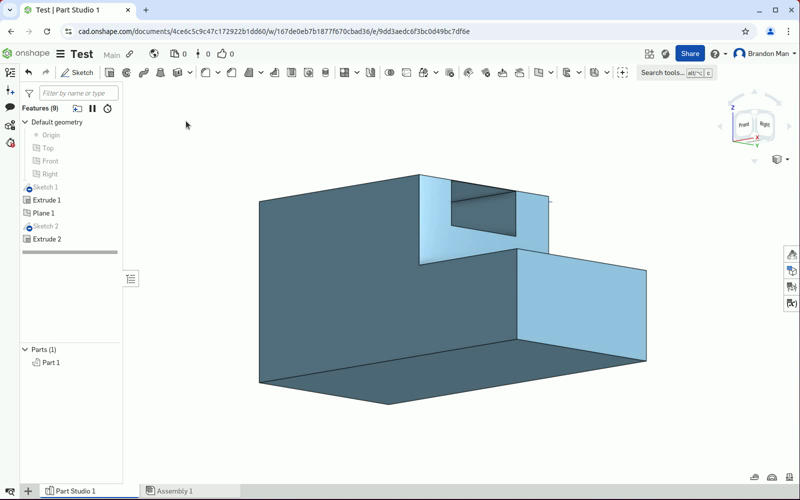
key(down, 3)
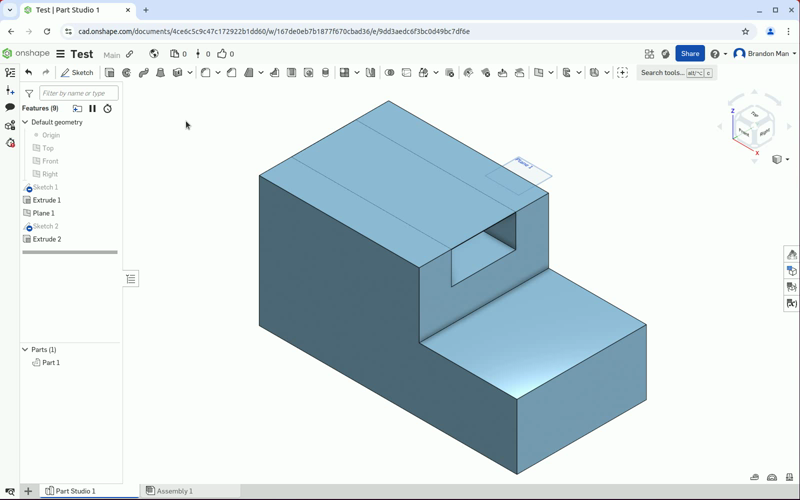
mouse_move(73, 189)
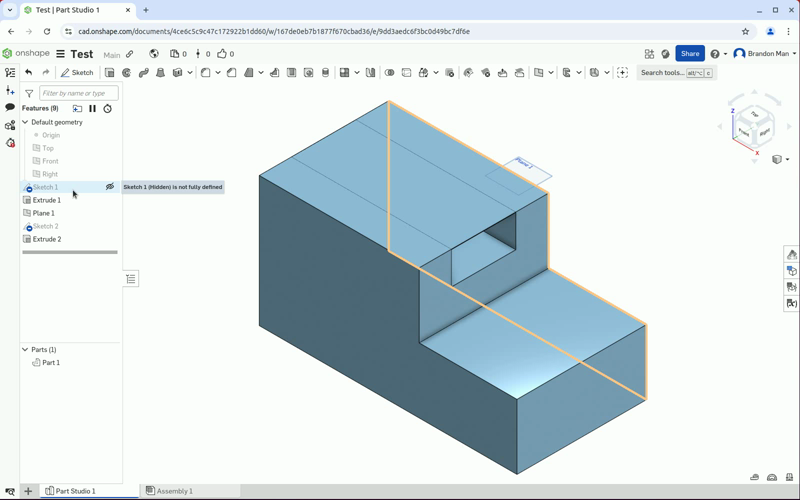
click(73, 189)